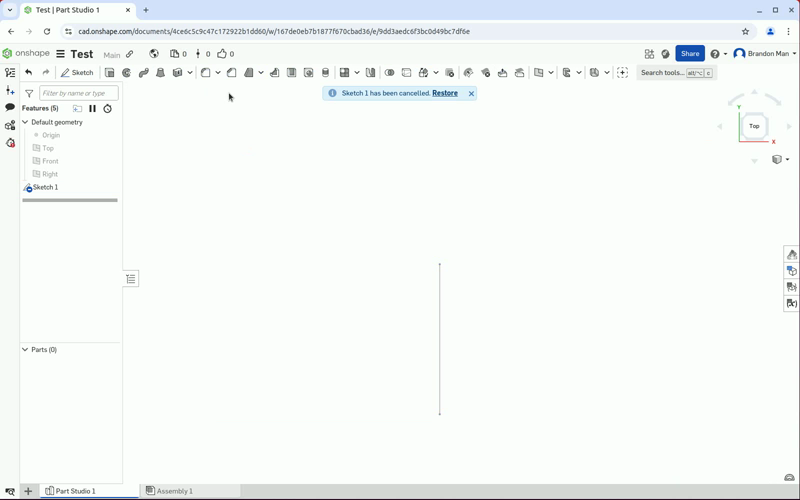
key(shift+h)
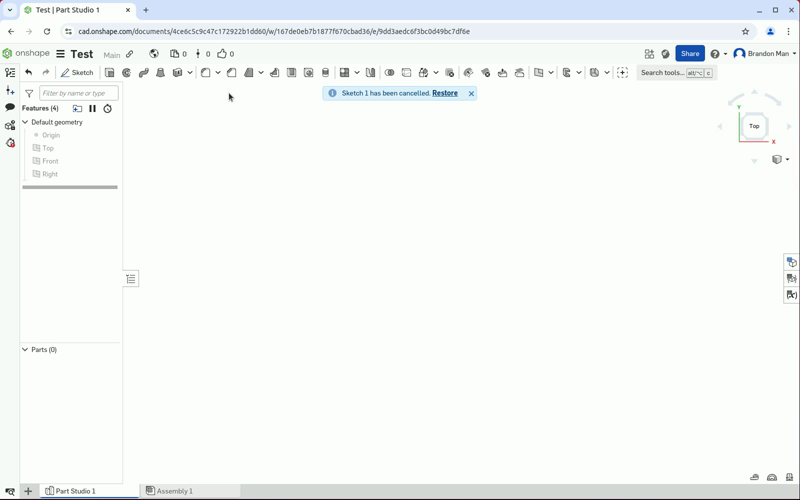
mouse_move(73, 352)
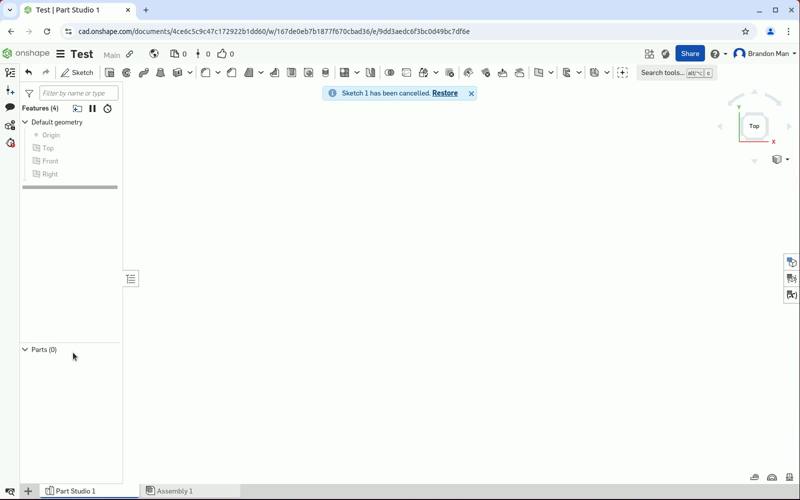
key(y)
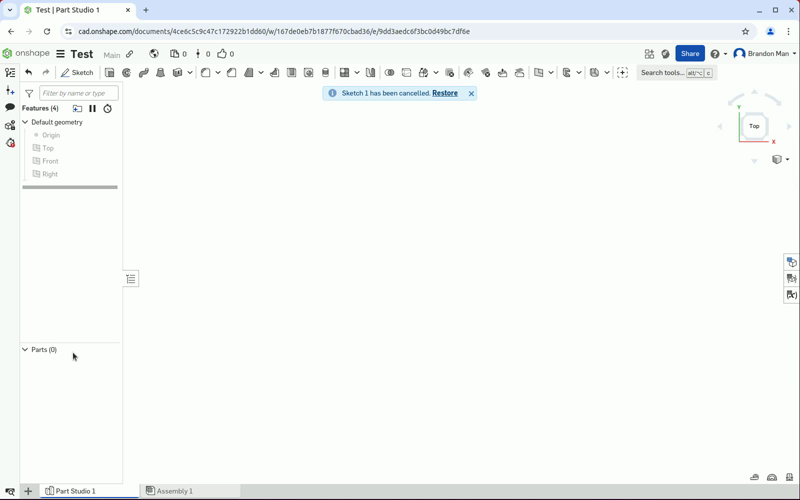
key(shift+p)
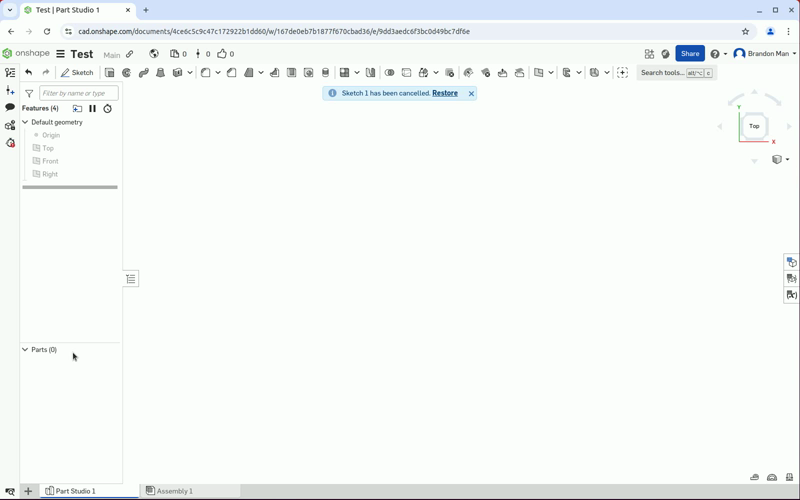
key(space)
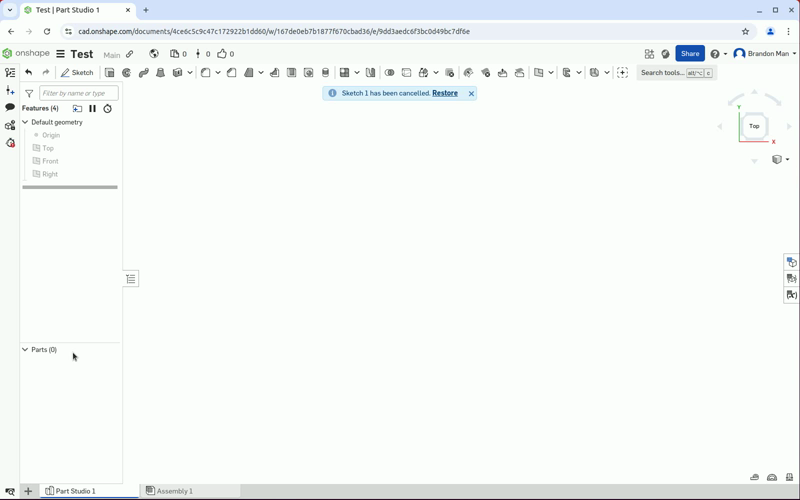
key_down(shift)
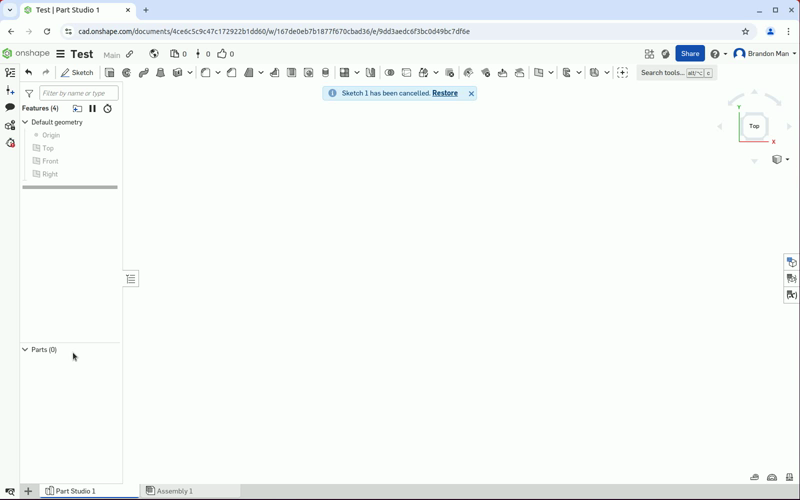
key(up)
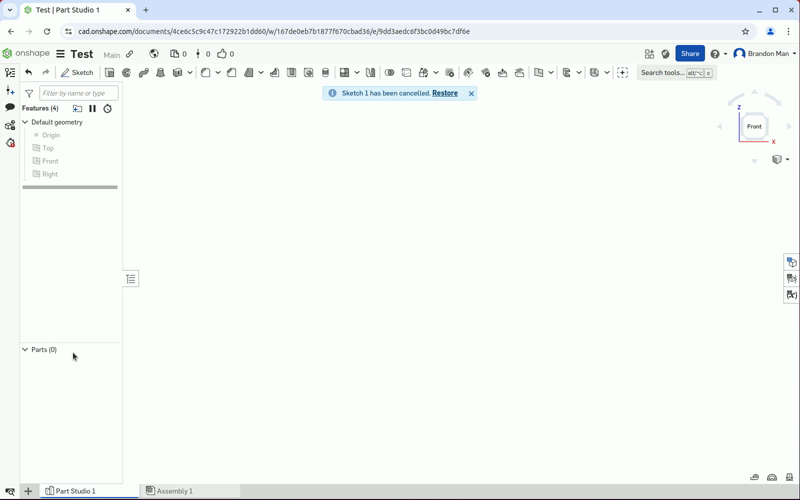
key_up(shift)
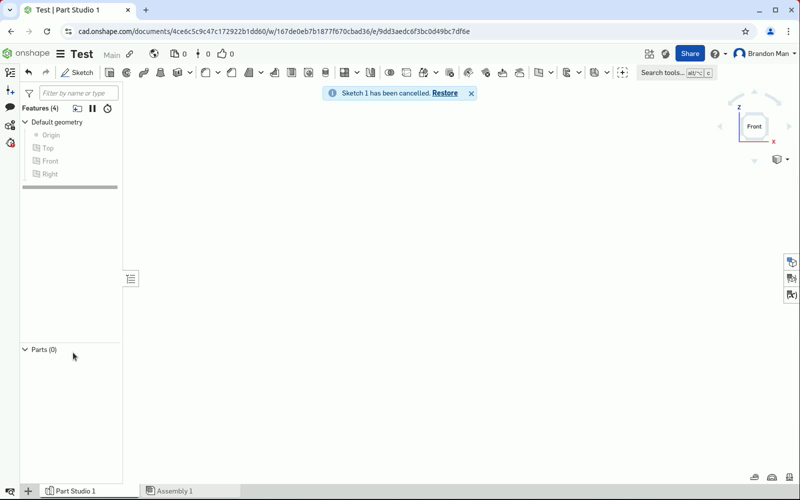
mouse_move(73, 352)
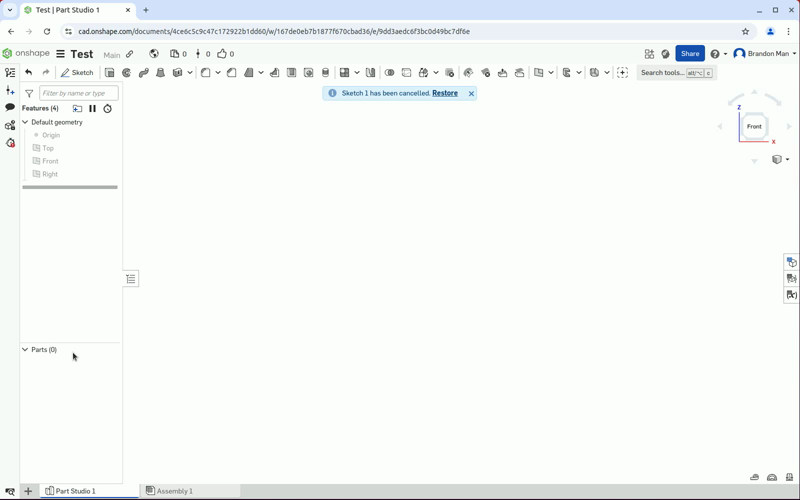
key(shift+y)
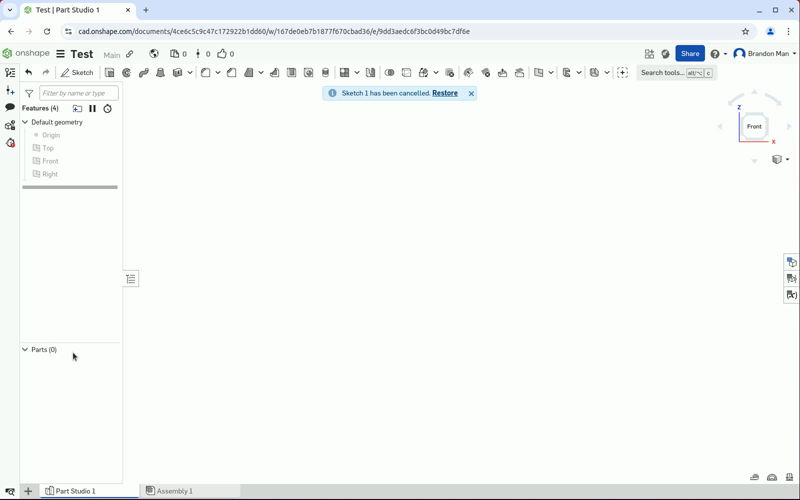
key(shift+s)
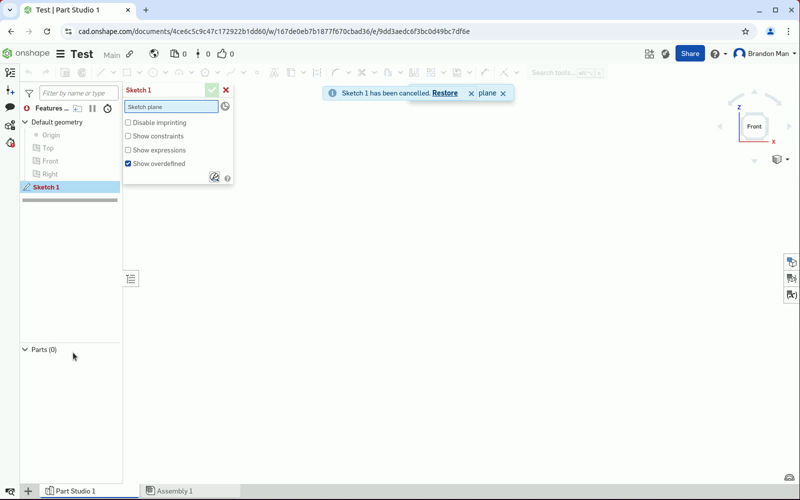
mouse_move(73, 163)
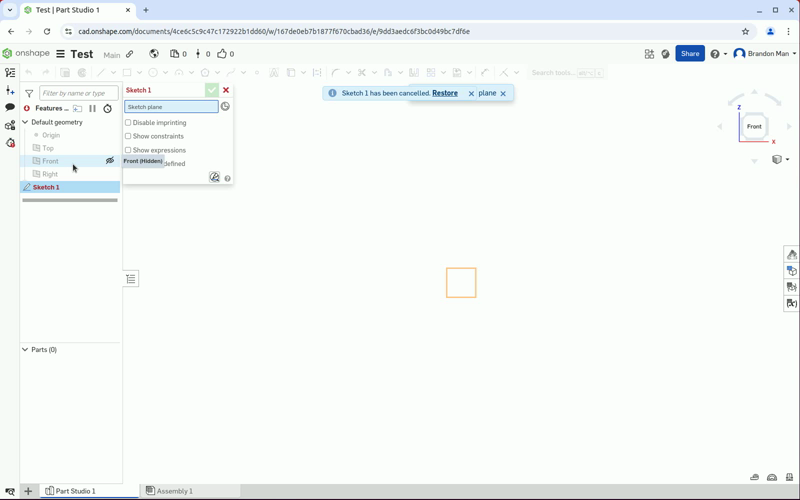
click(73, 163)
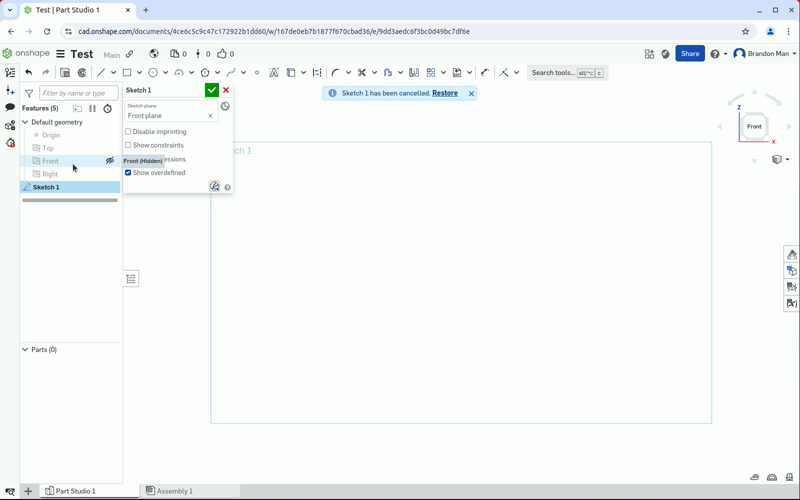
mouse_move(73, 352)
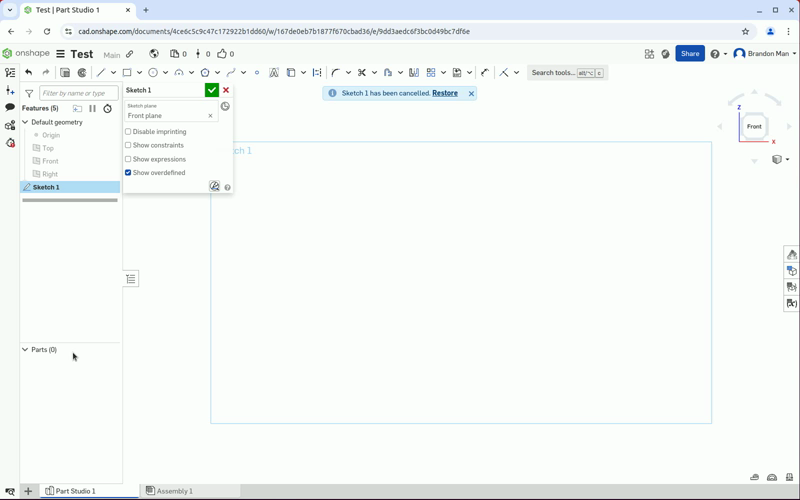
key(y)
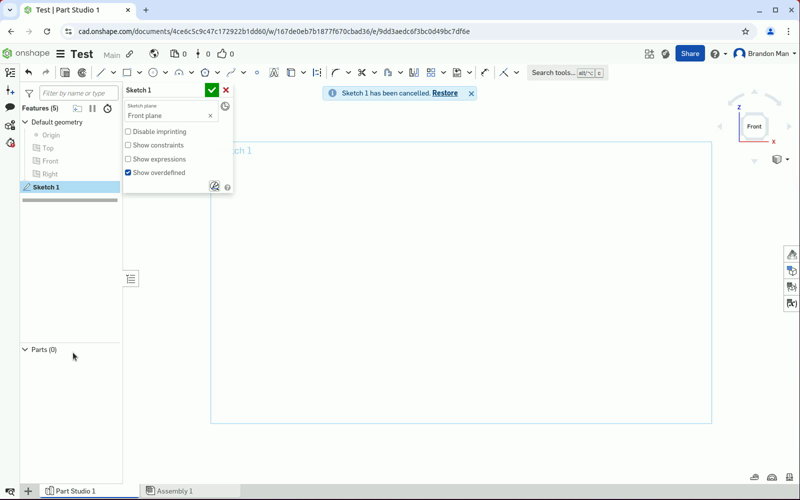
key(l)
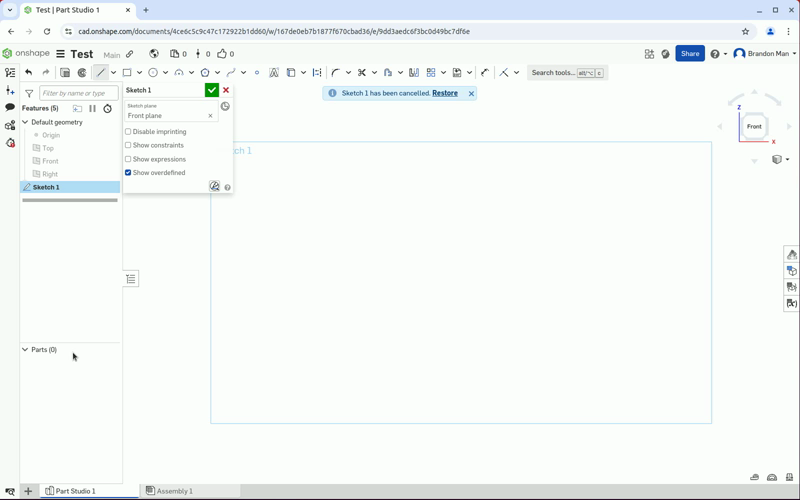
key_down(shift)
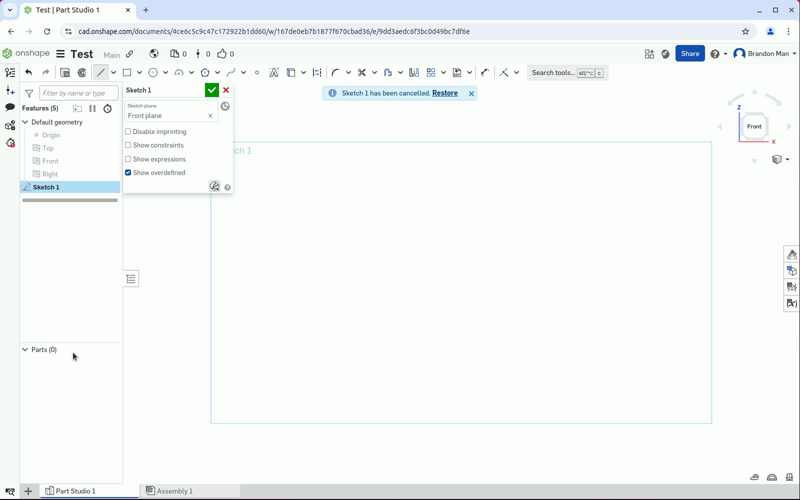
mouse_move(460, 282)
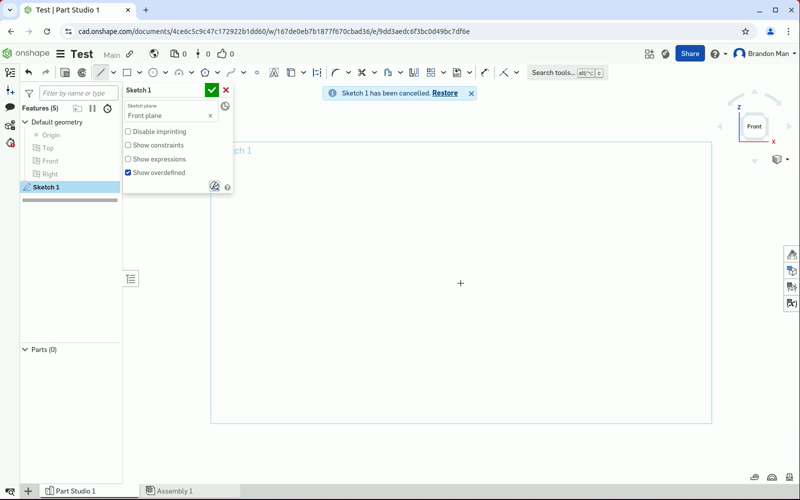
click(460, 282)
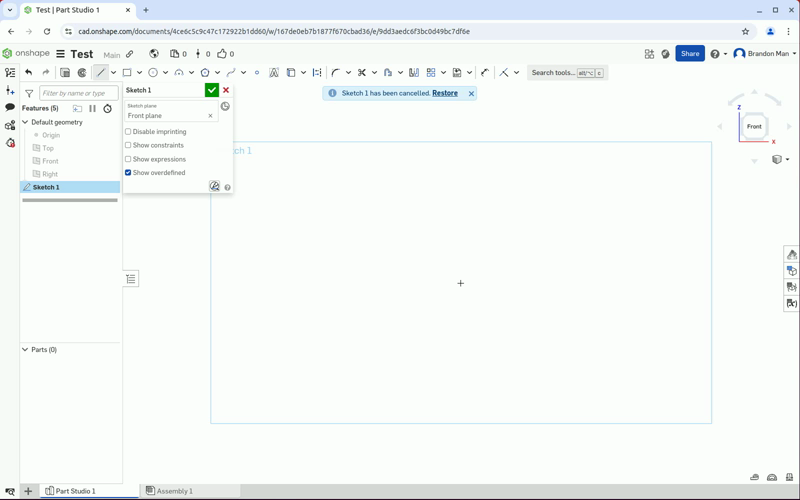
key_up(shift)
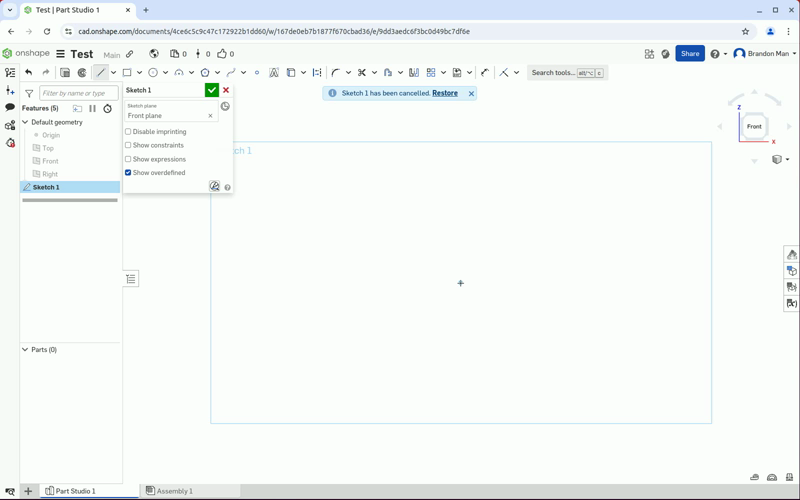
key_down(shift)
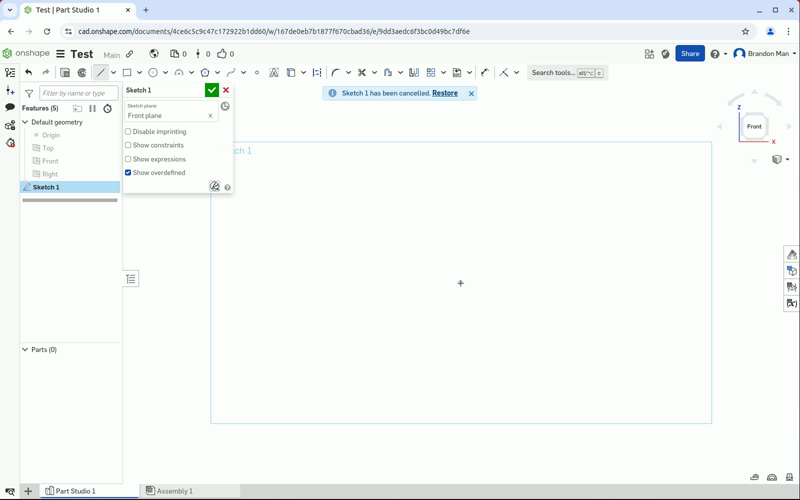
mouse_move(573, 282)
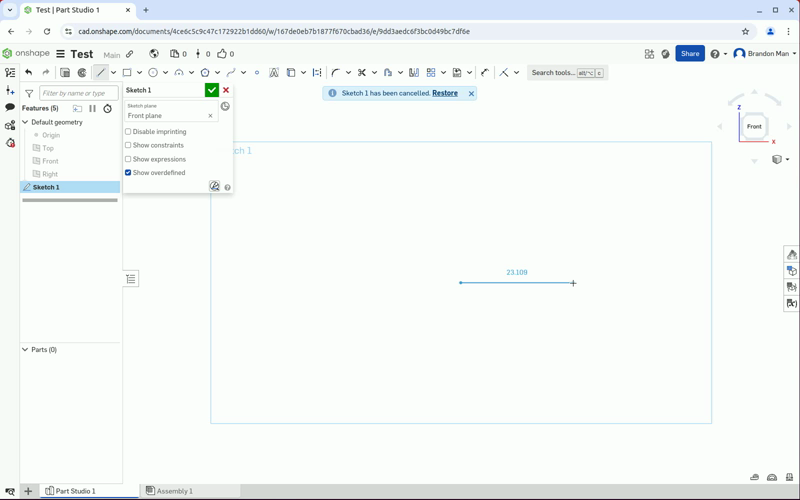
click(573, 282)
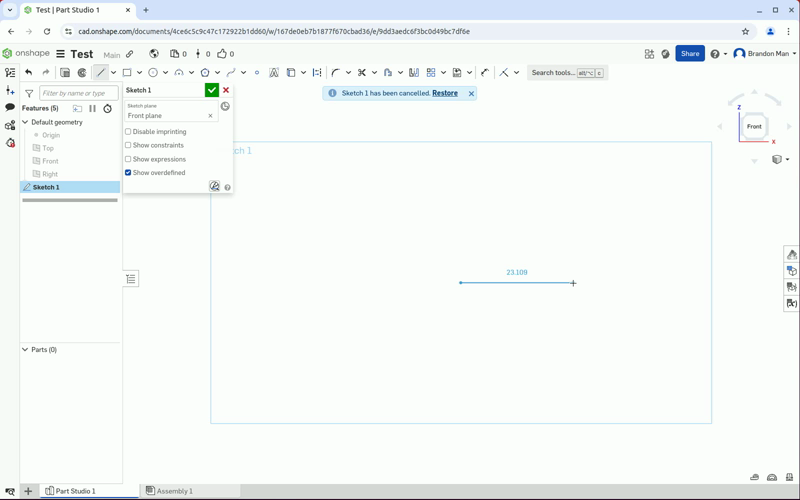
key_up(shift)
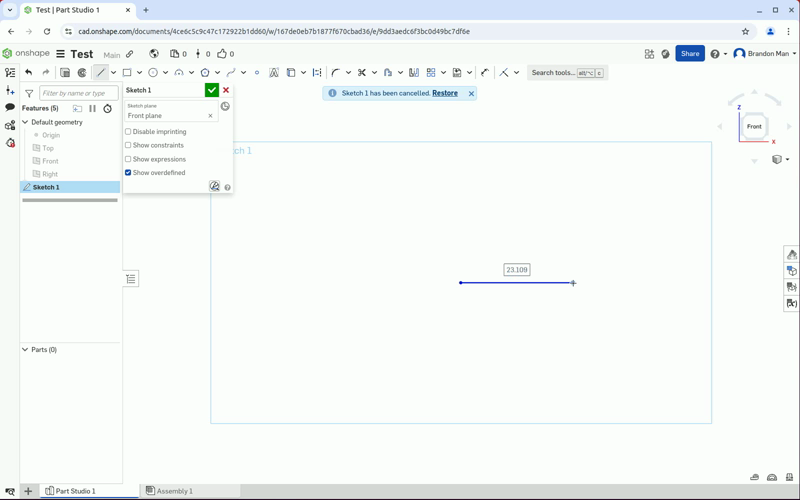
key_down(shift)
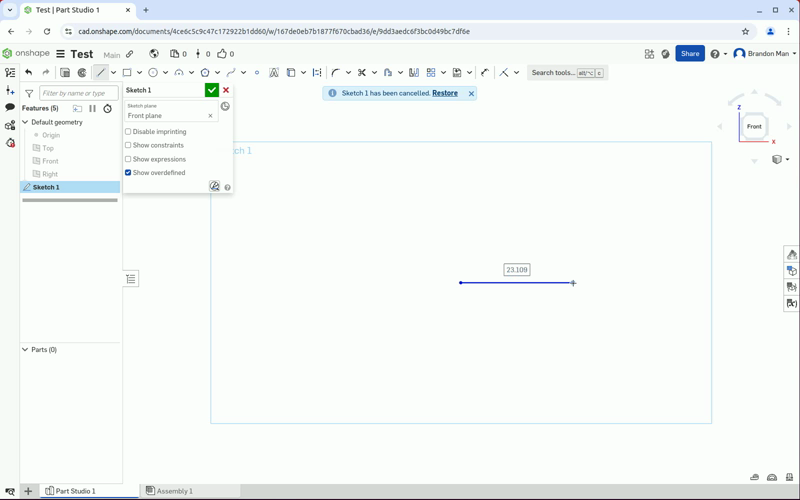
mouse_move(589, 282)
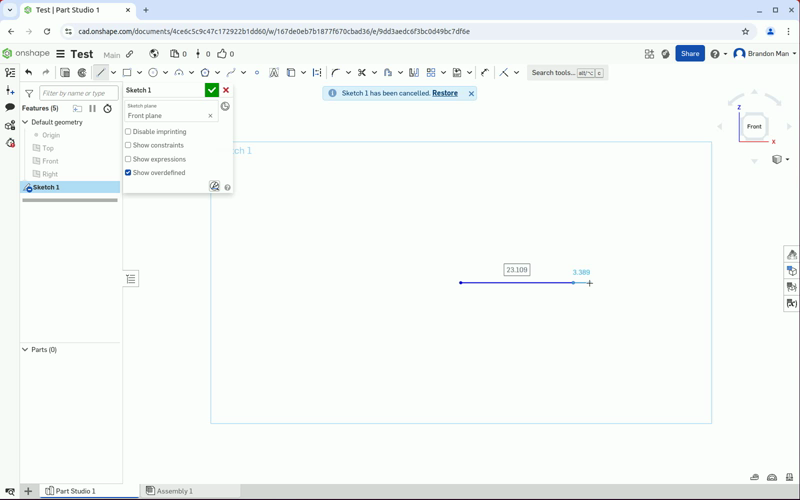
mouse_move(570, 265)
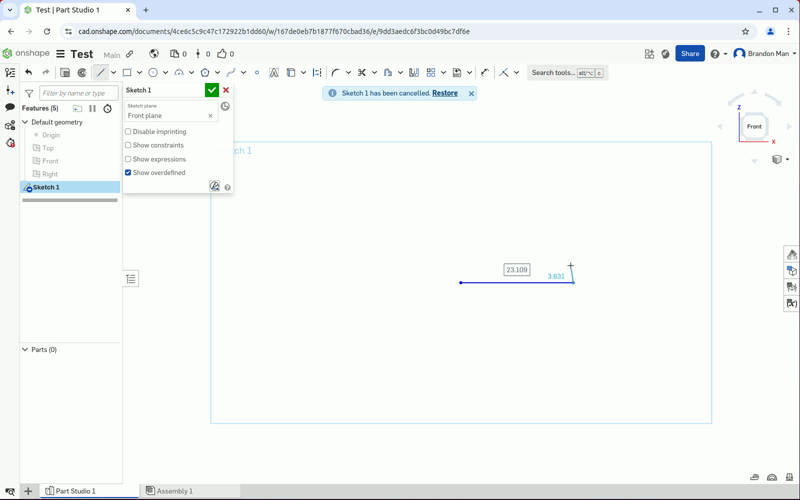
click(570, 265)
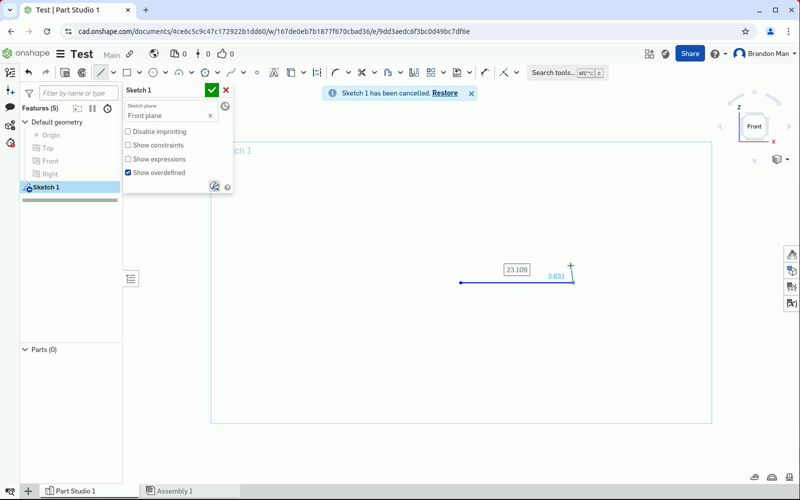
key_up(shift)
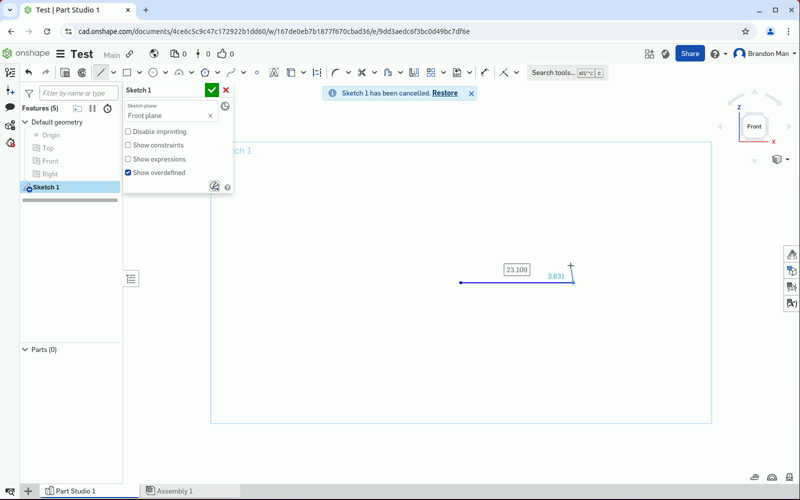
key_down(shift)
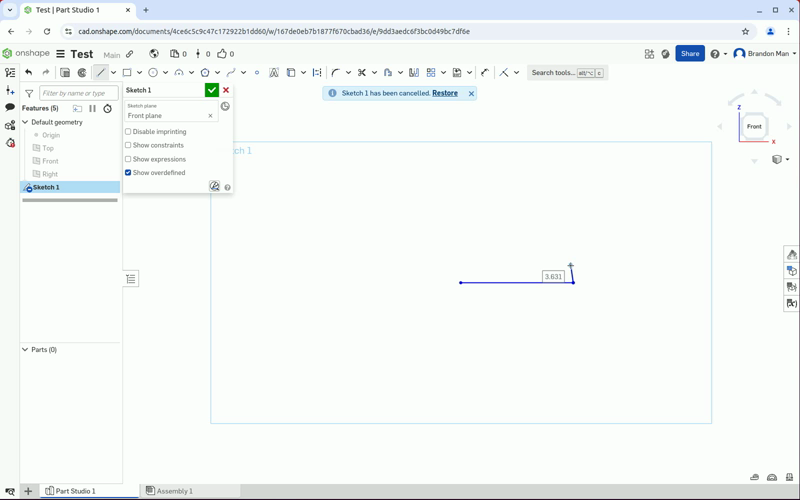
mouse_move(460, 265)
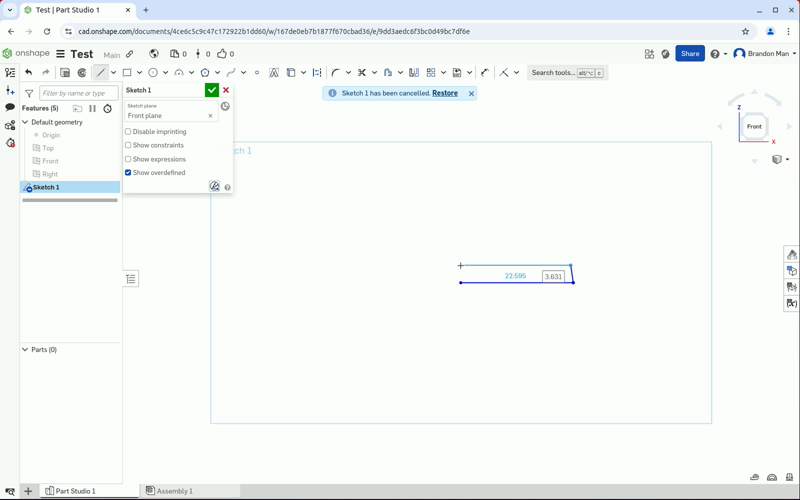
click(460, 265)
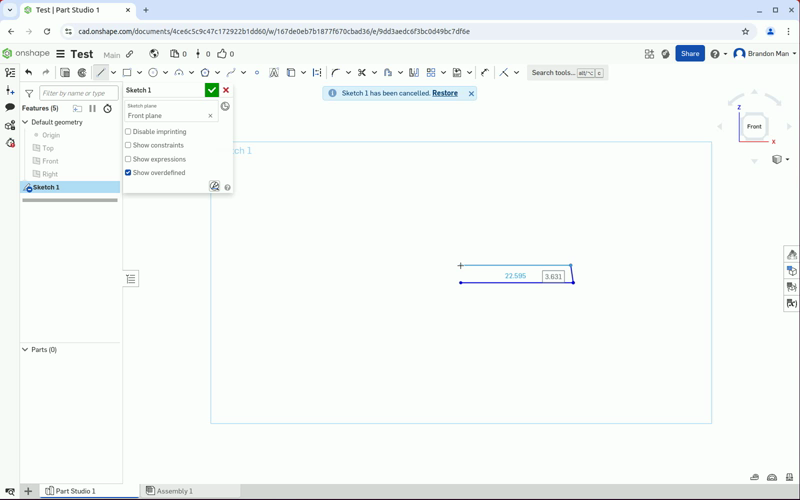
key_up(shift)
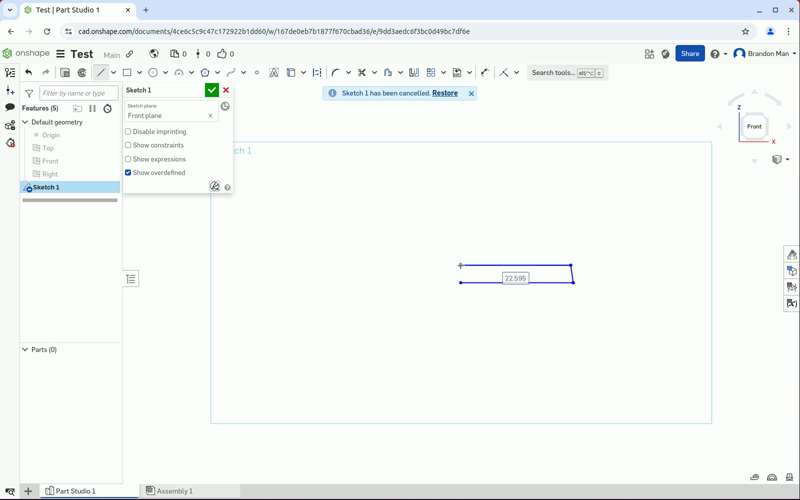
mouse_move(490, 265)
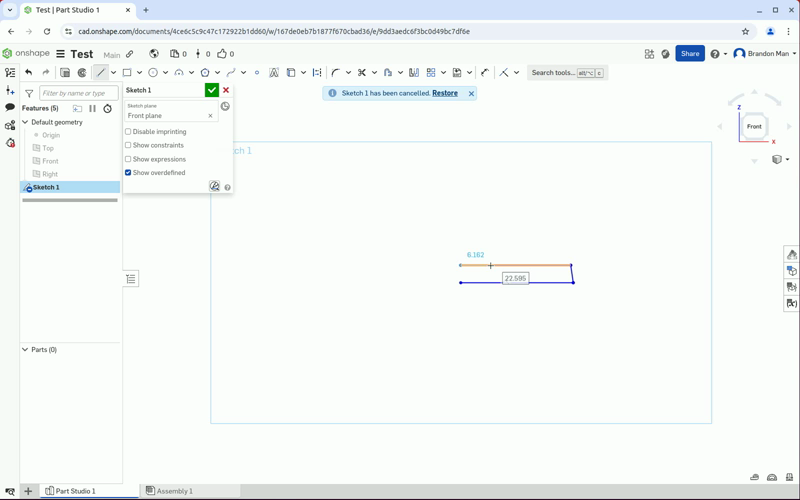
key_down(shift)
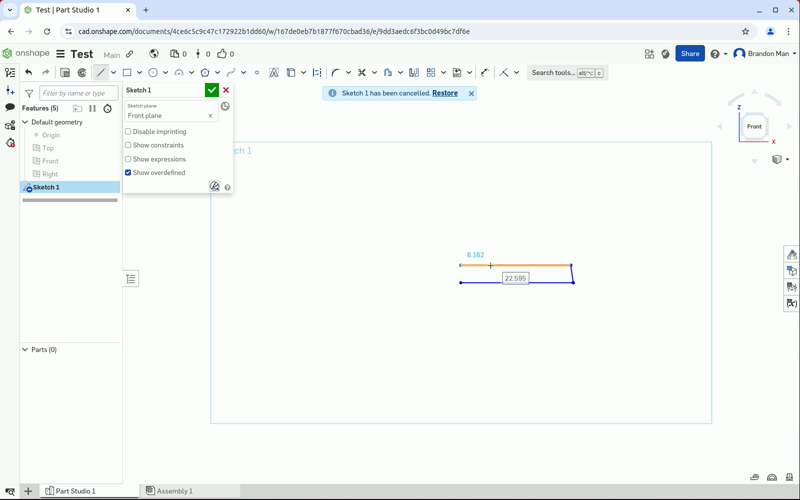
mouse_move(460, 282)
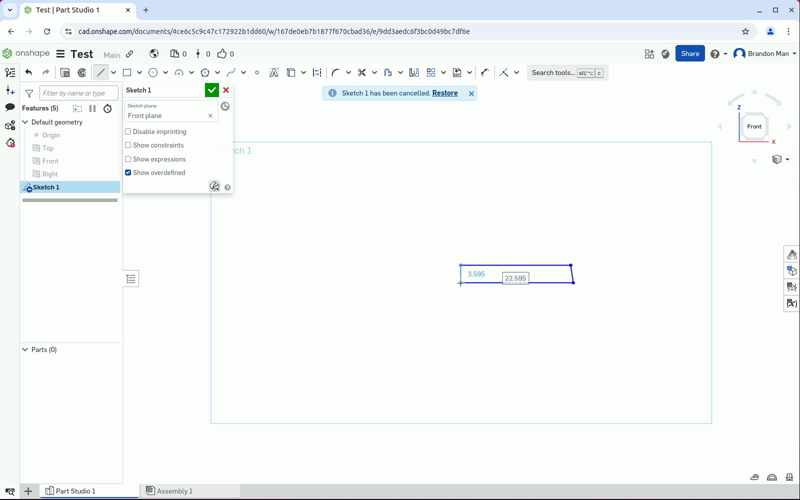
key_up(shift)
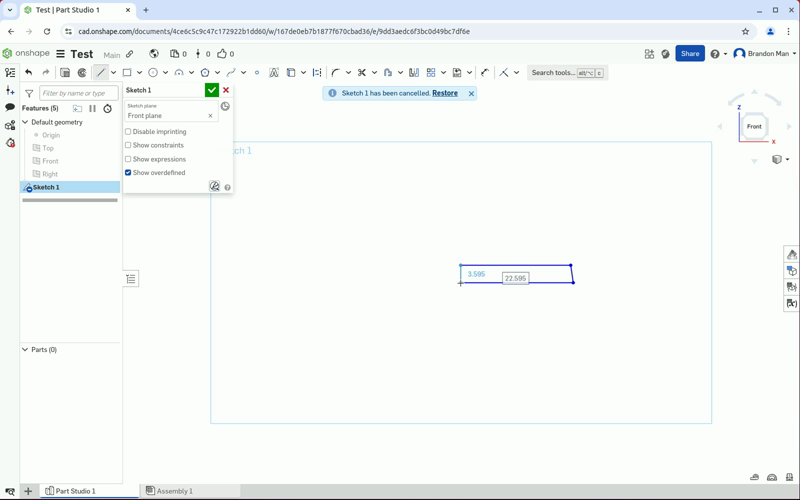
click(460, 282)
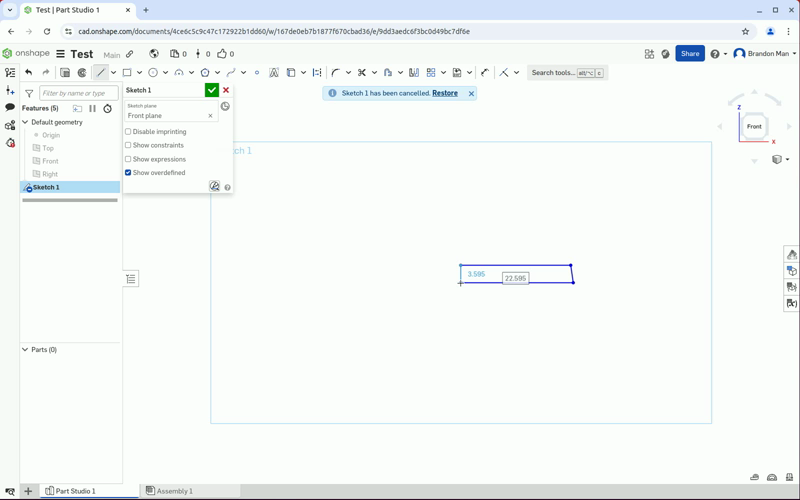
key(esc)
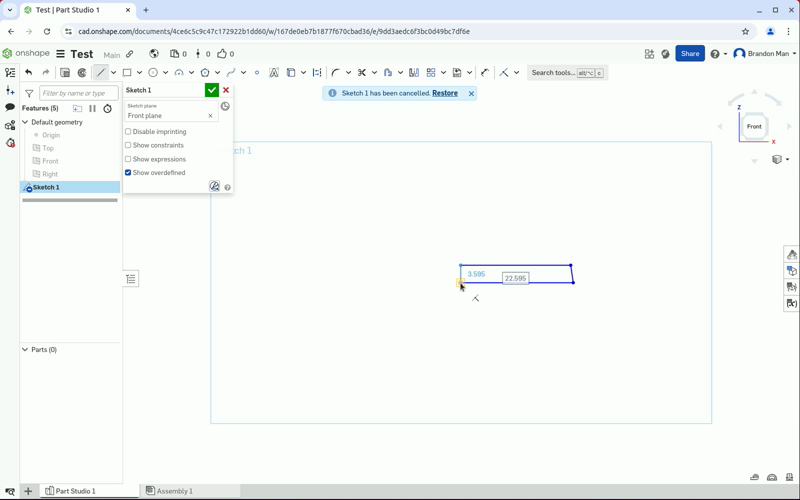
mouse_move(545, 273)
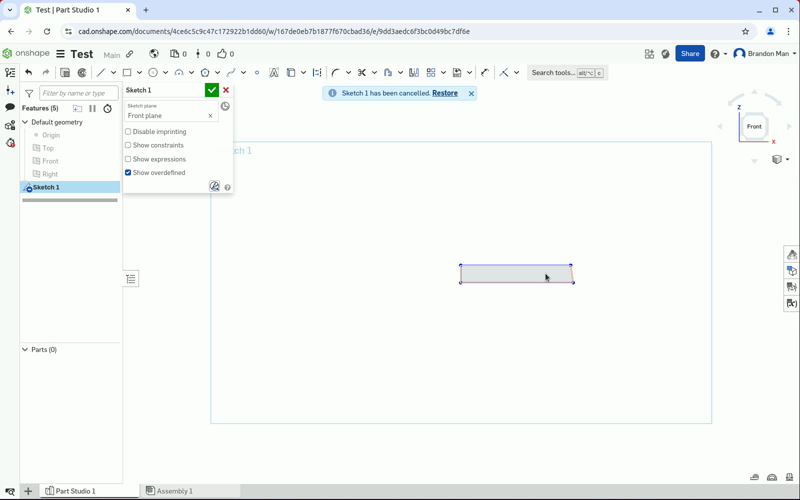
click(545, 273)
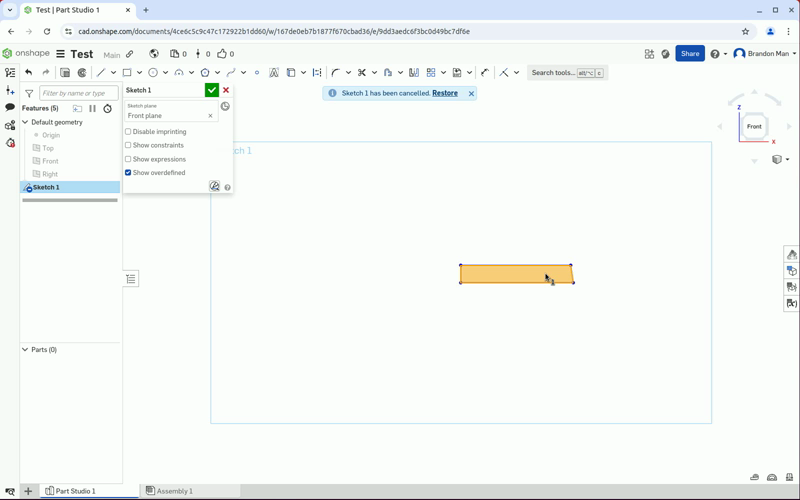
mouse_move(73, 352)
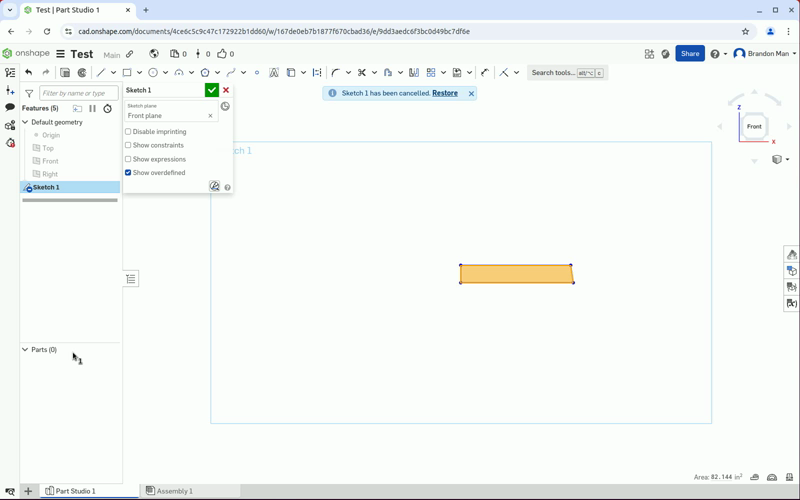
key(shift+y)
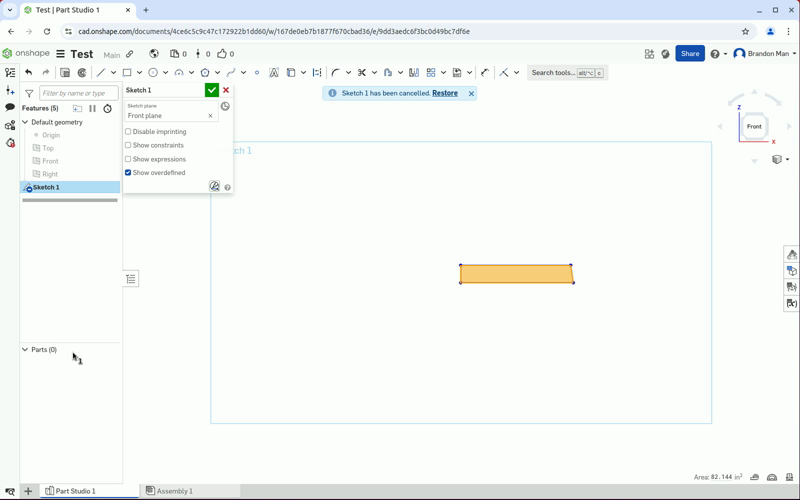
key(shift+e)
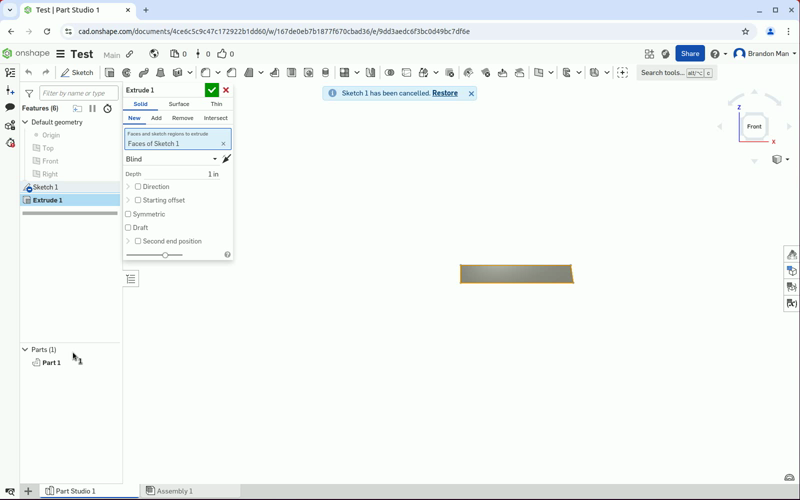
mouse_move(143, 106)
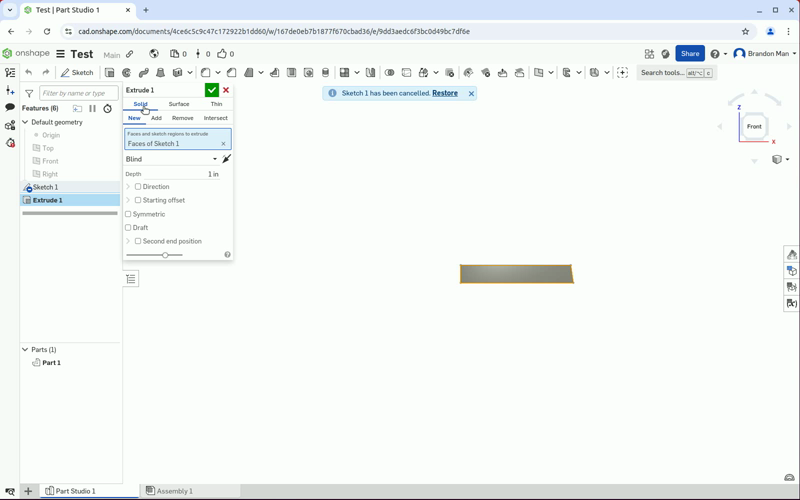
click(143, 106)
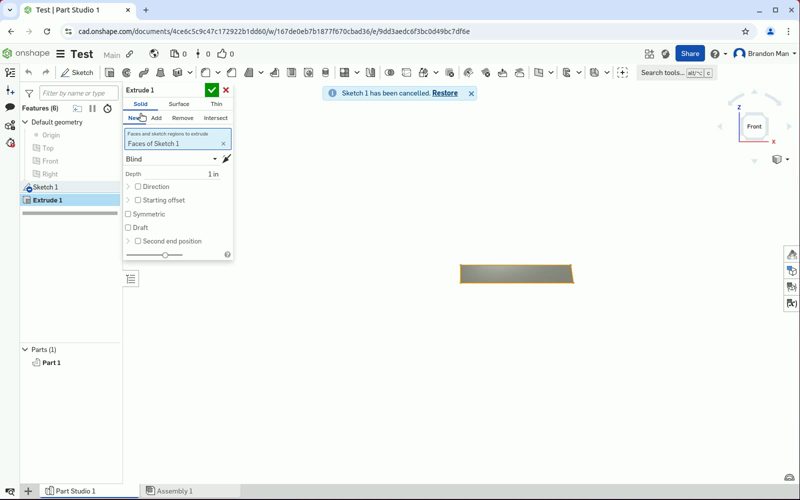
mouse_move(137, 120)
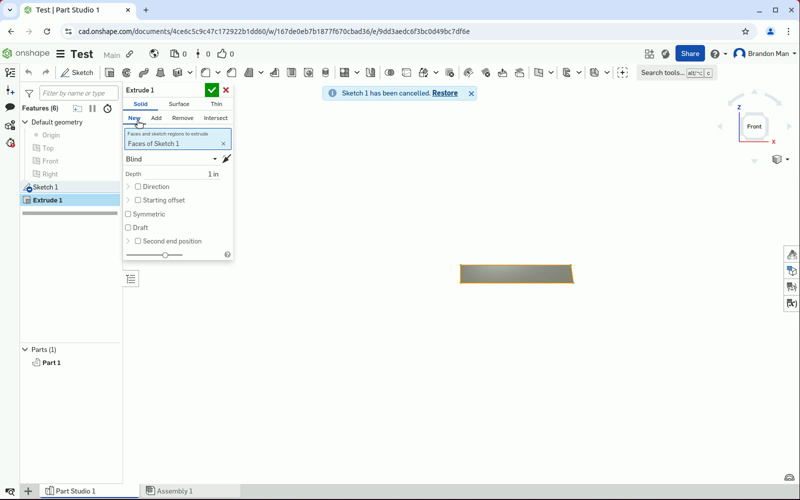
click(137, 120)
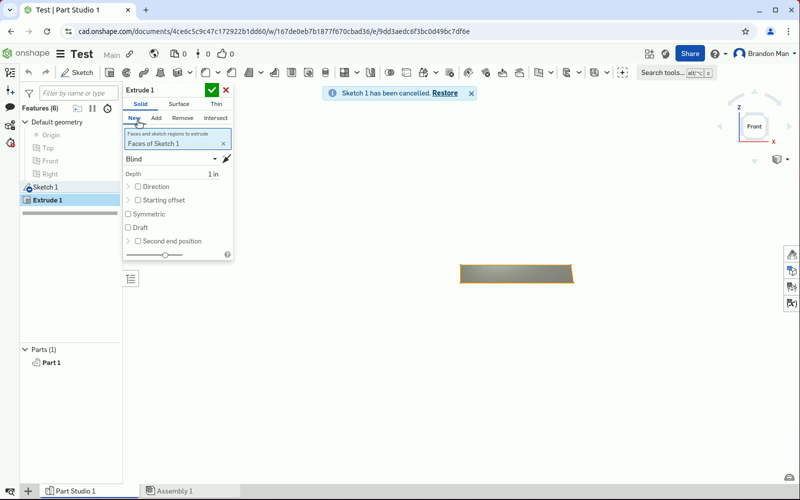
key(tab, 4)
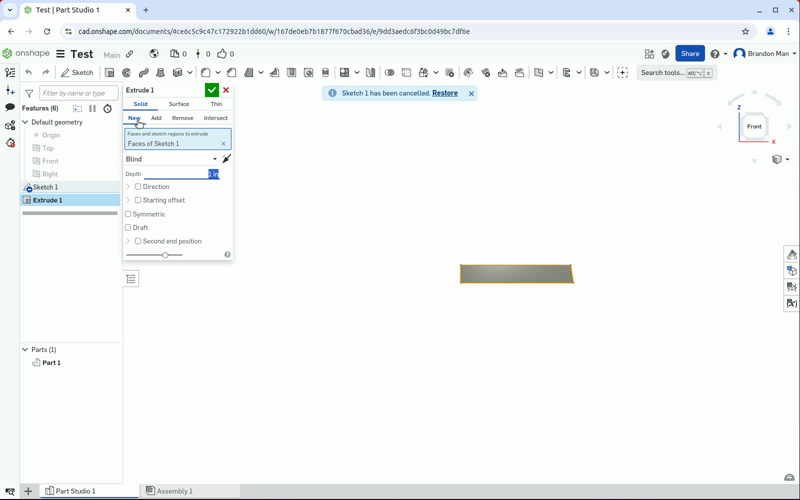
text(3.852)
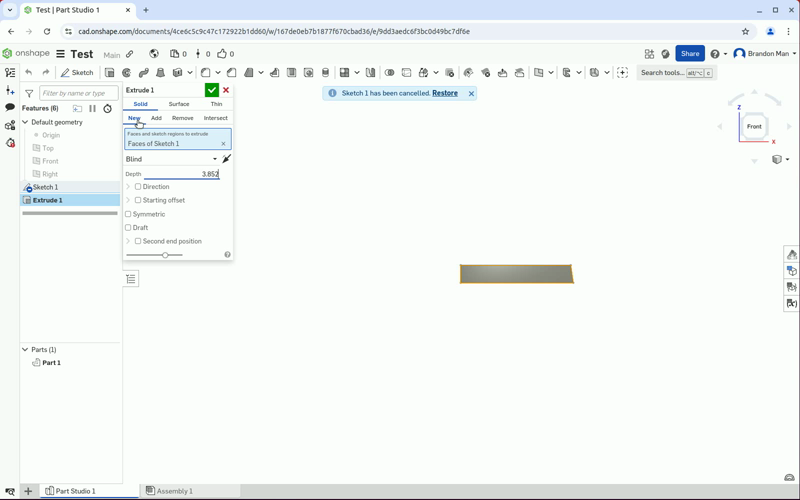
key(tab, 3)
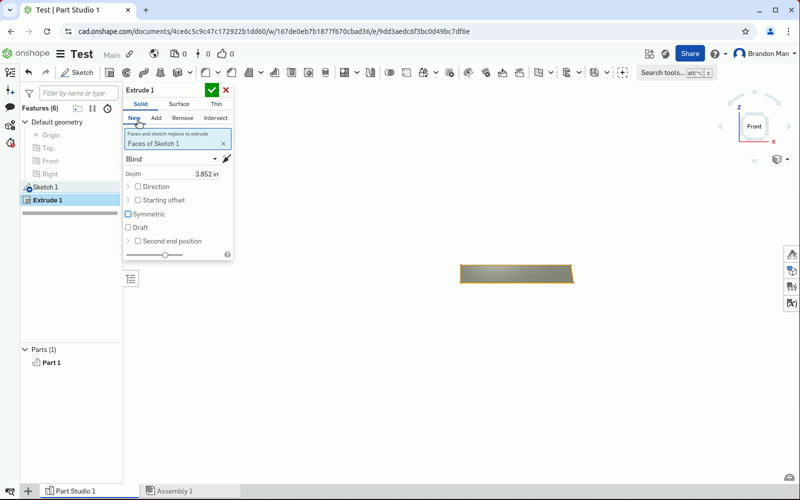
key(space)
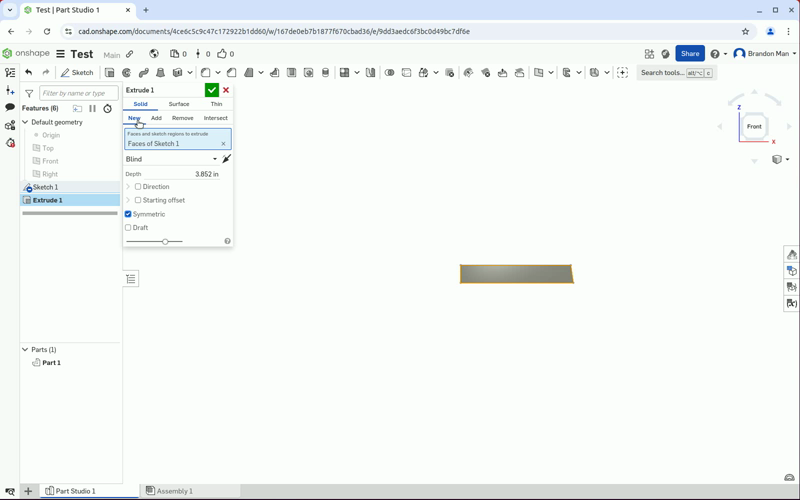
key(enter)
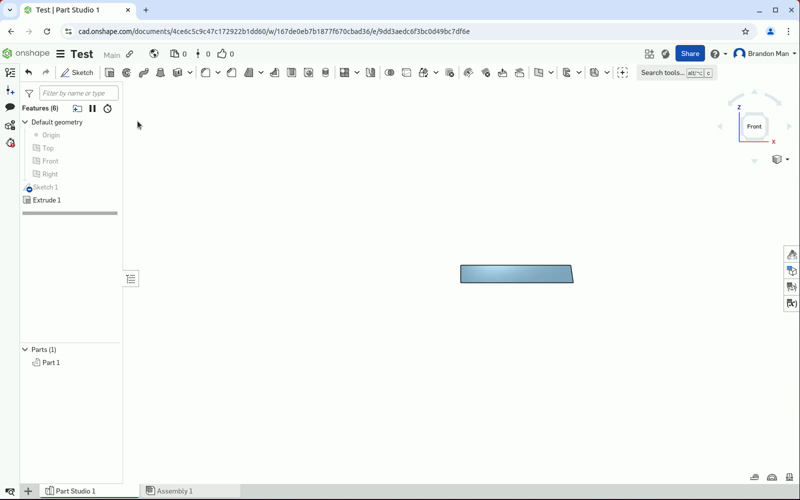
key(shift+h)
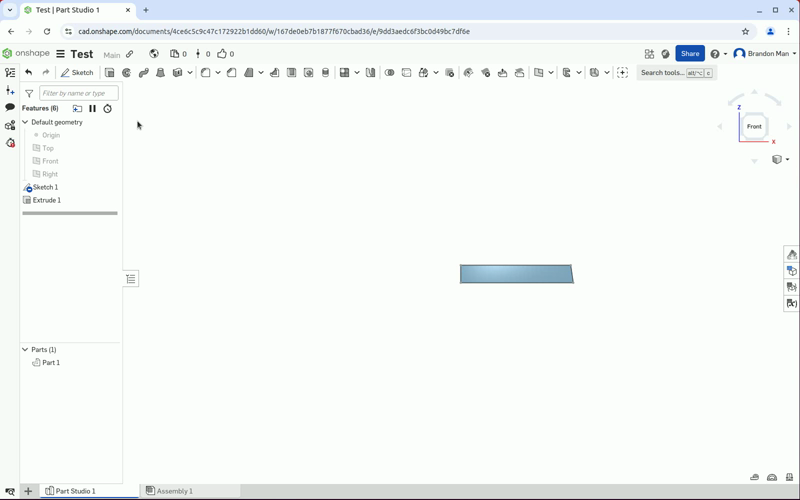
key(shift+h)
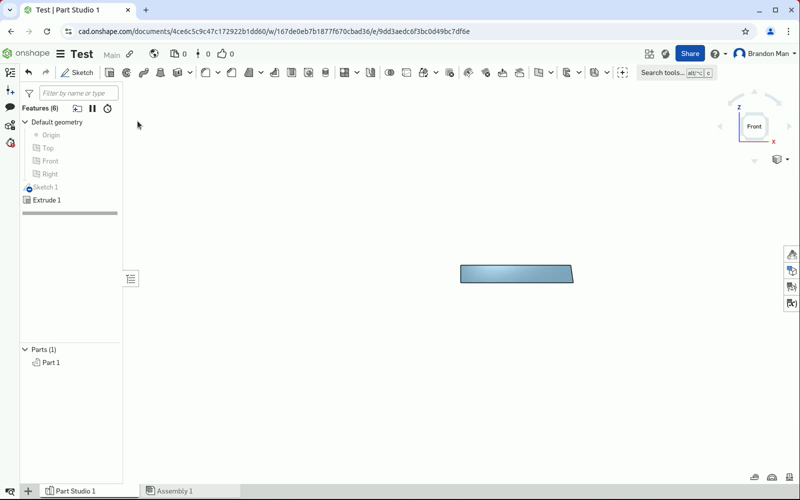
mouse_move(73, 189)
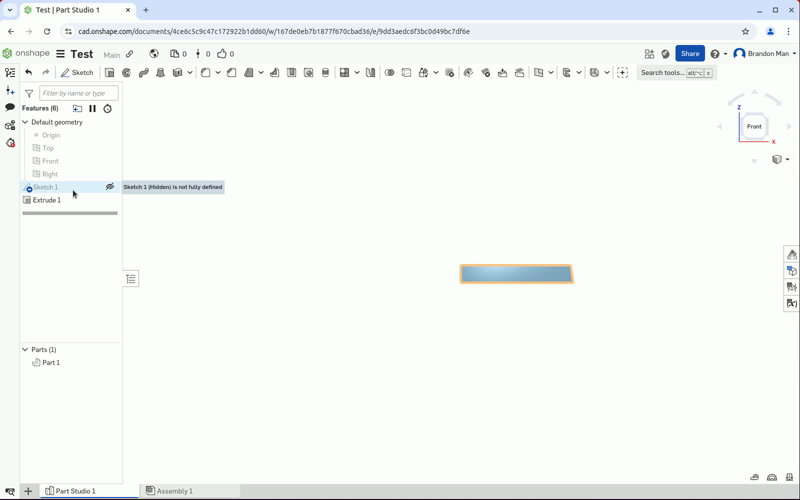
click(73, 189)
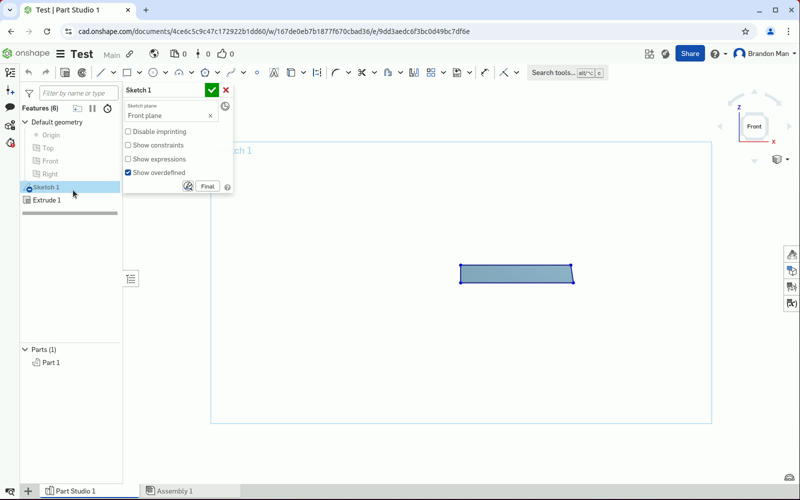
mouse_move(229, 92)
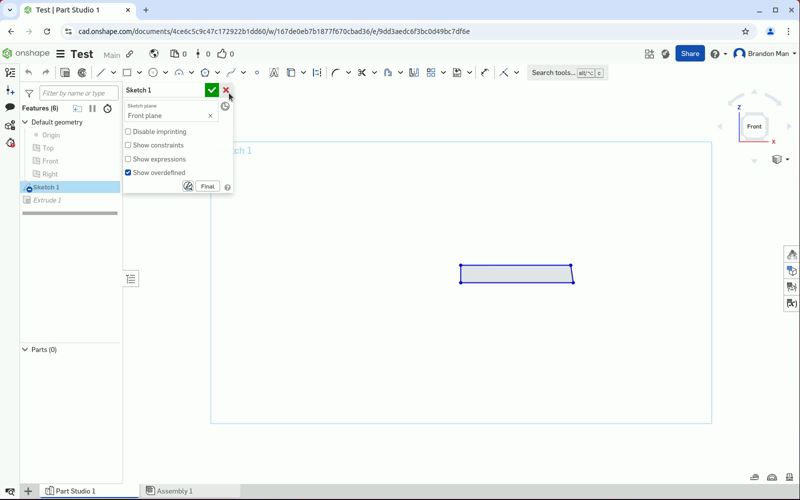
click(229, 92)
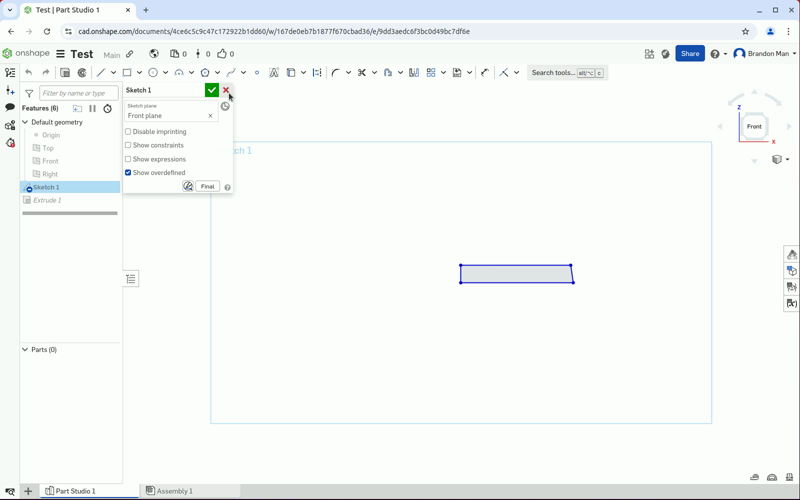
key(shift+s)
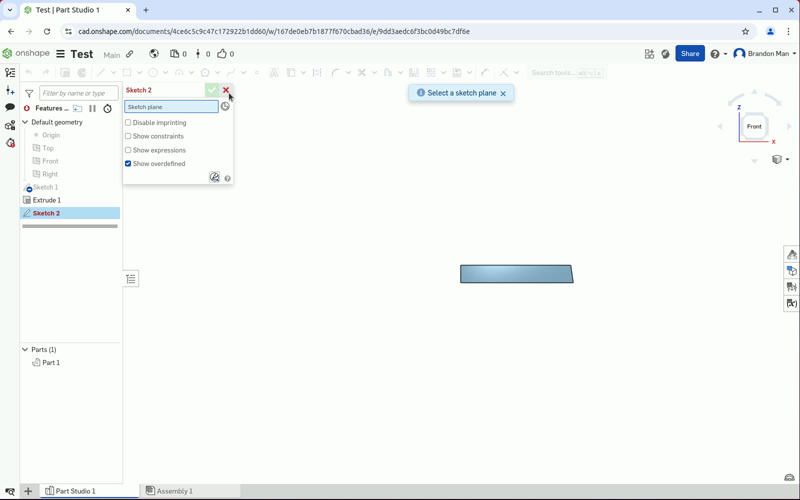
mouse_move(73, 163)
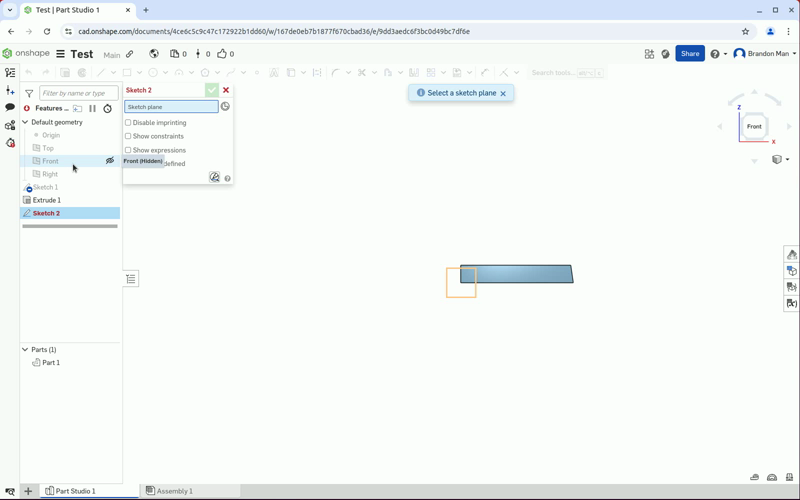
click(73, 163)
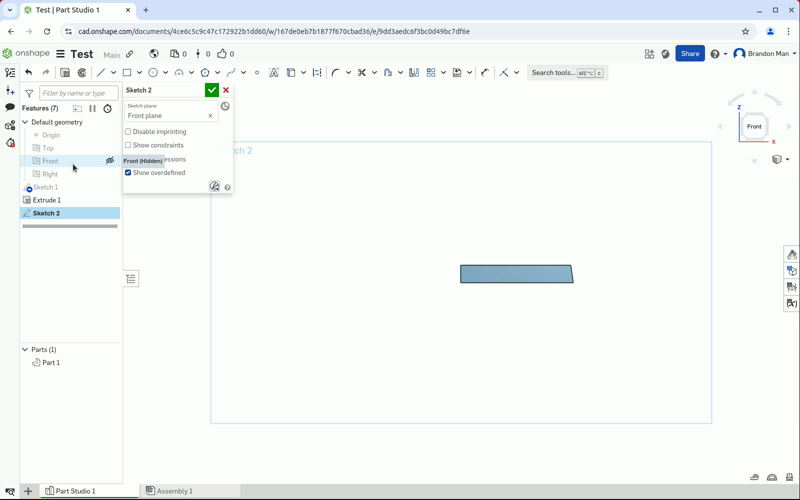
mouse_move(73, 352)
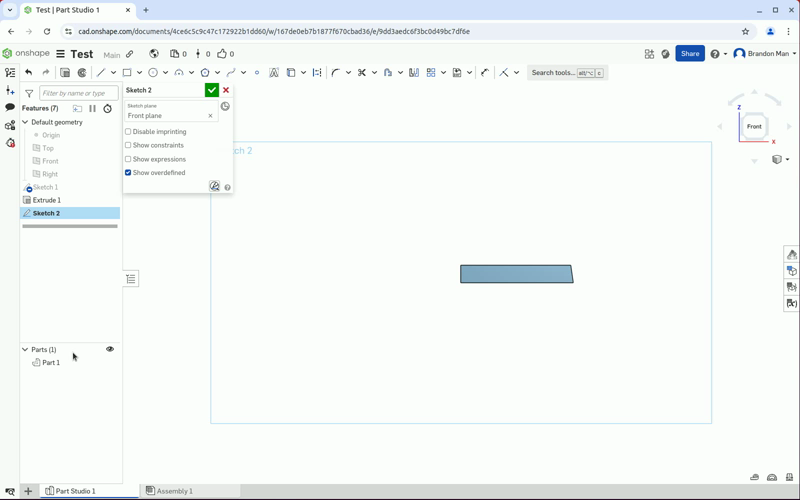
key(y)
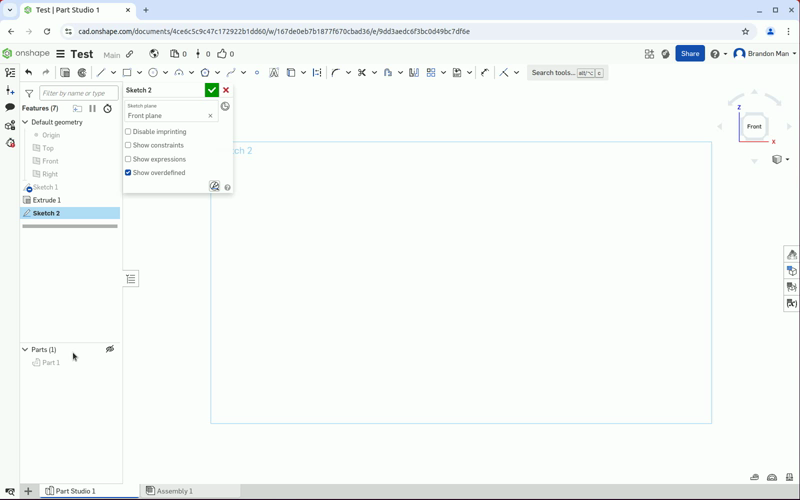
key(l)
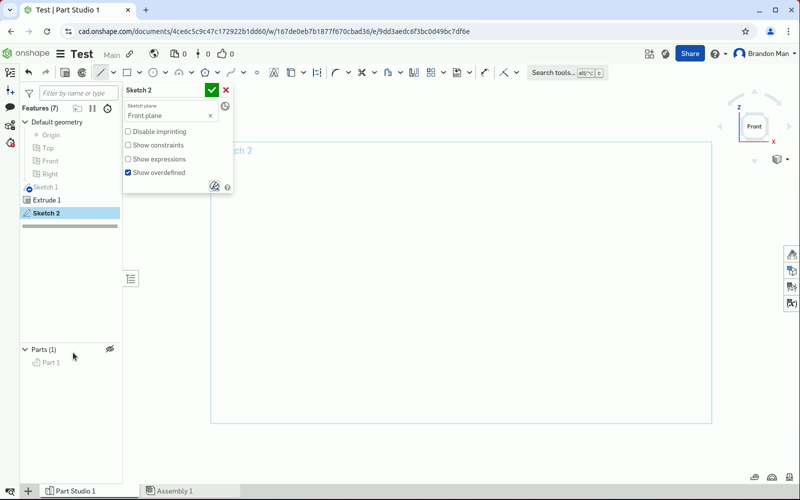
key_down(shift)
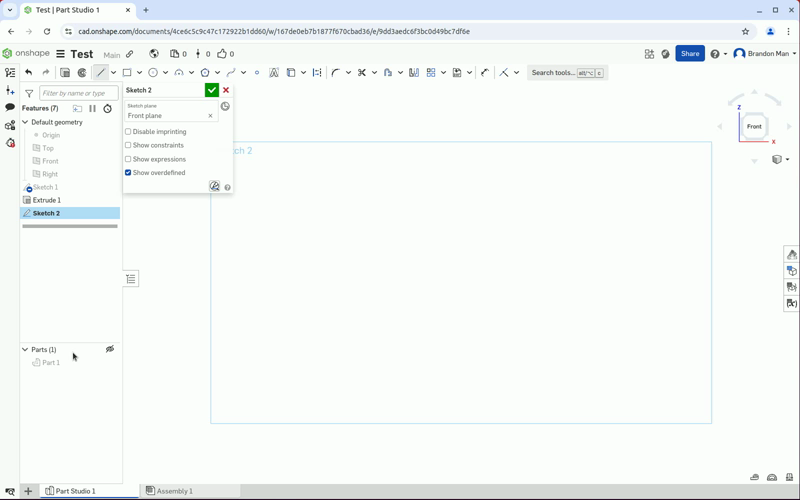
mouse_move(348, 282)
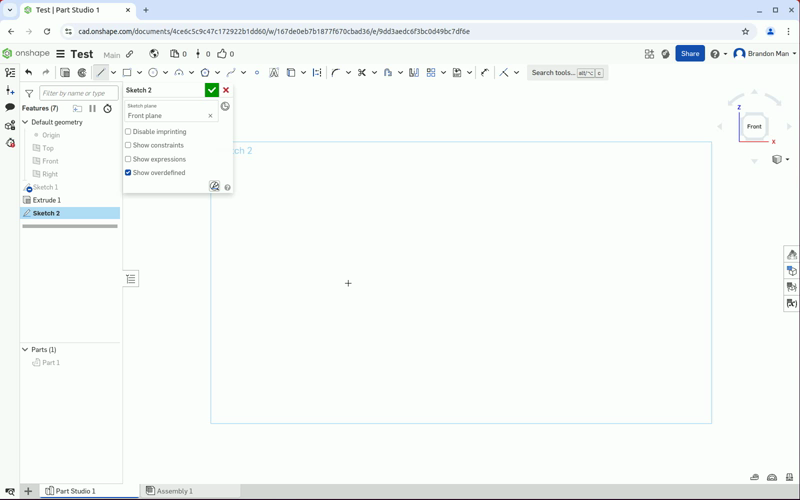
click(348, 282)
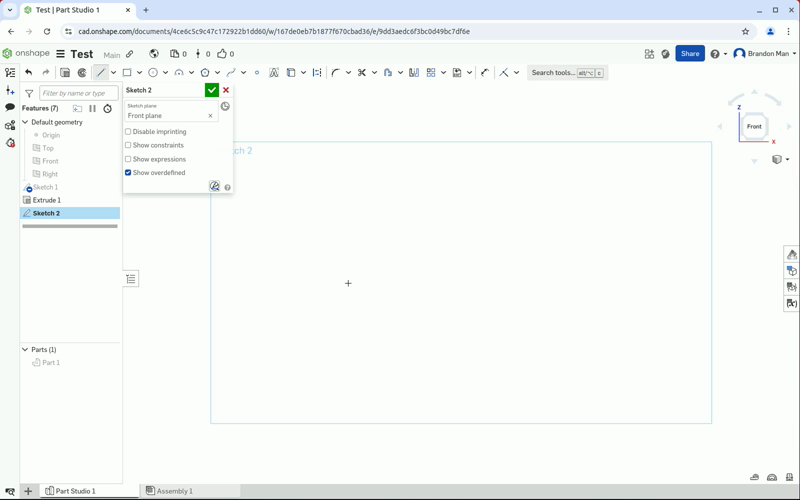
key_up(shift)
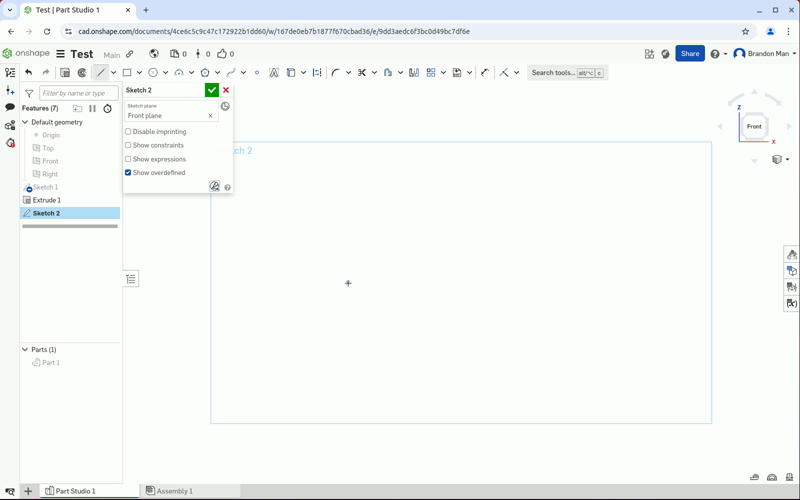
key_down(shift)
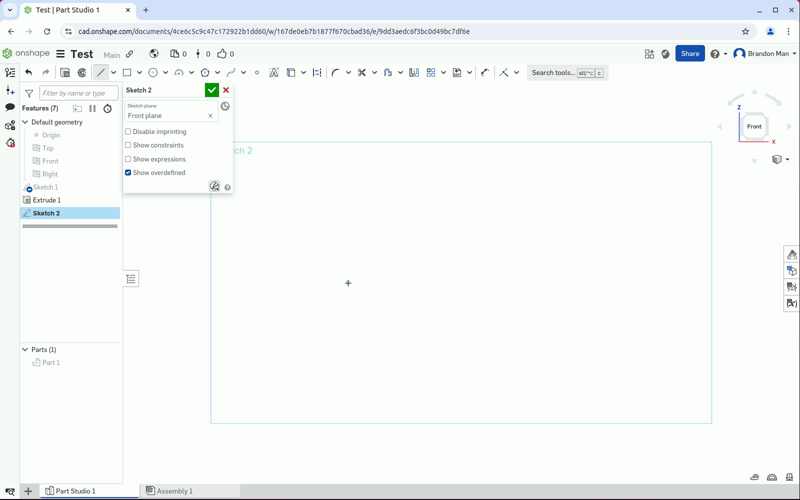
mouse_move(460, 282)
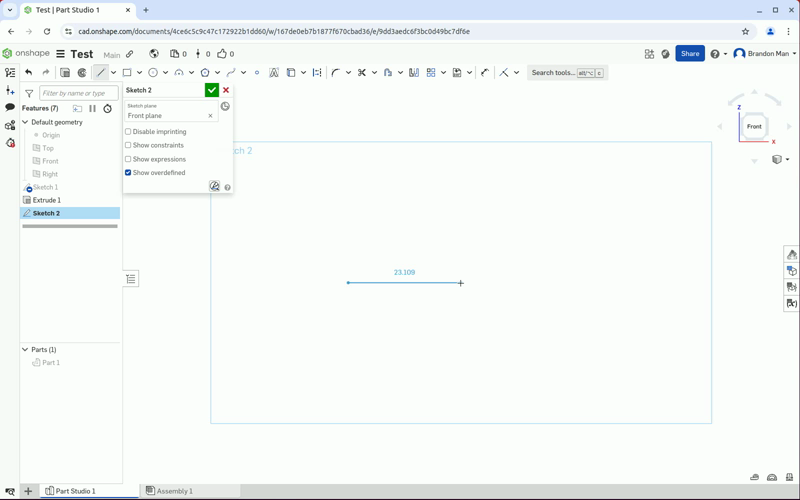
click(460, 282)
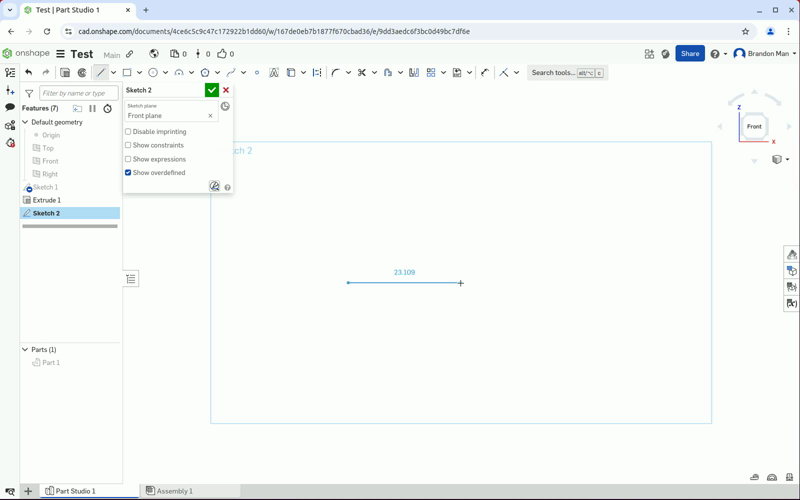
key_up(shift)
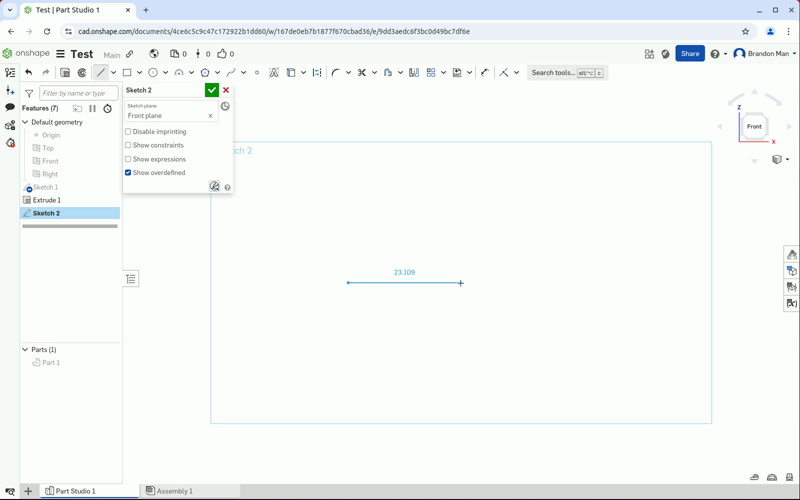
key_down(shift)
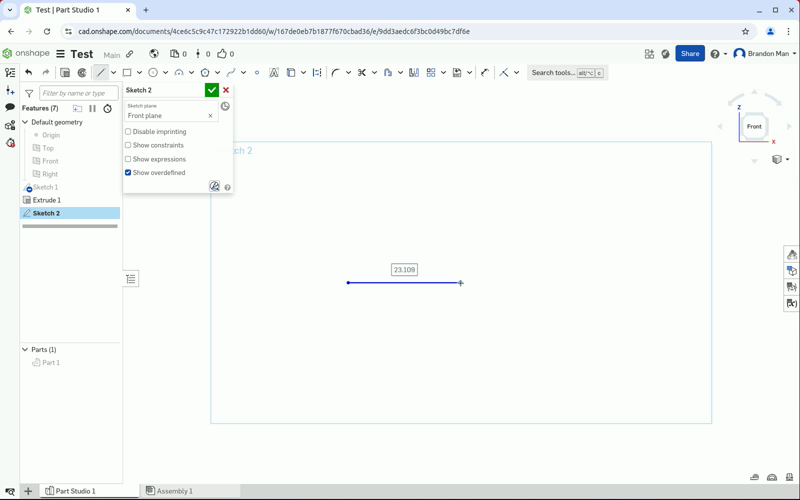
mouse_move(490, 282)
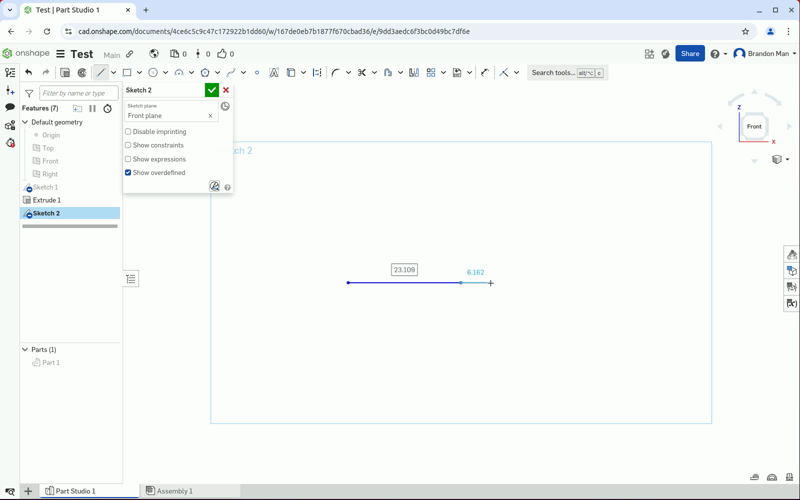
mouse_move(460, 265)
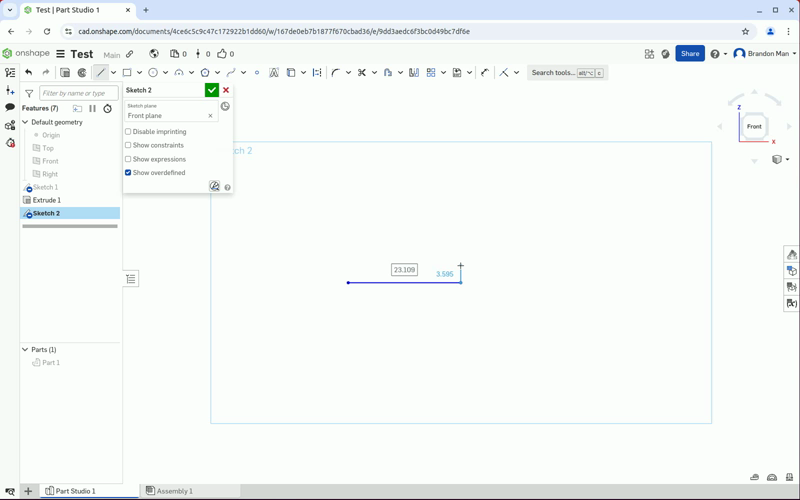
click(460, 265)
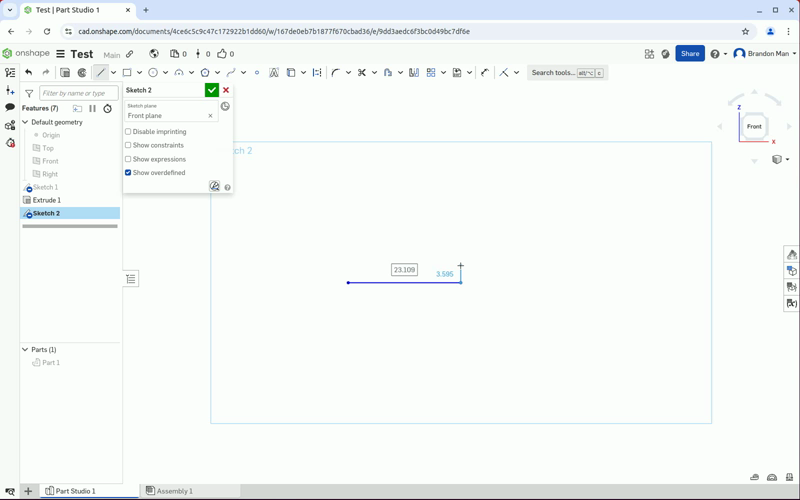
key_up(shift)
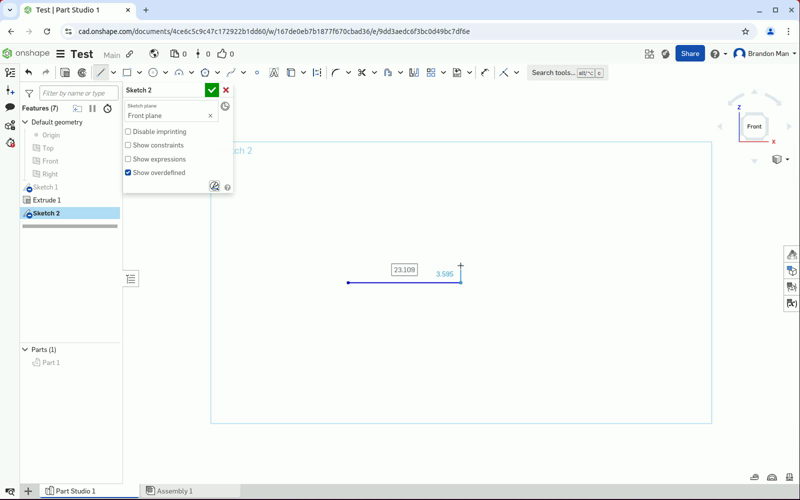
key_down(shift)
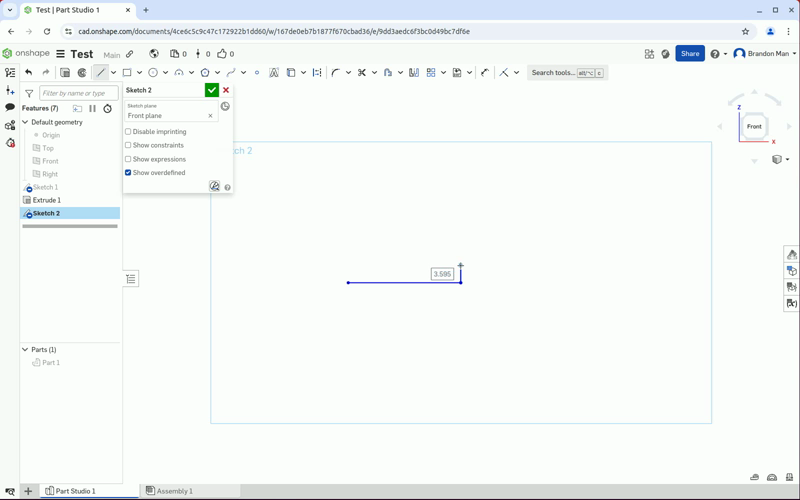
mouse_move(350, 265)
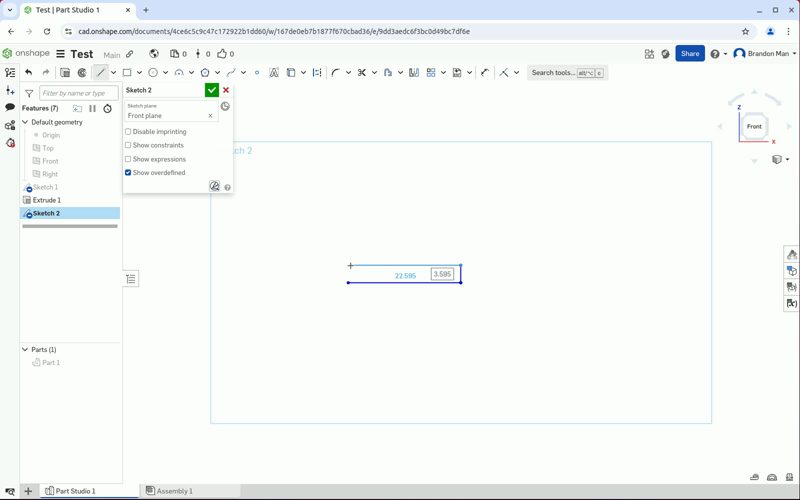
click(350, 265)
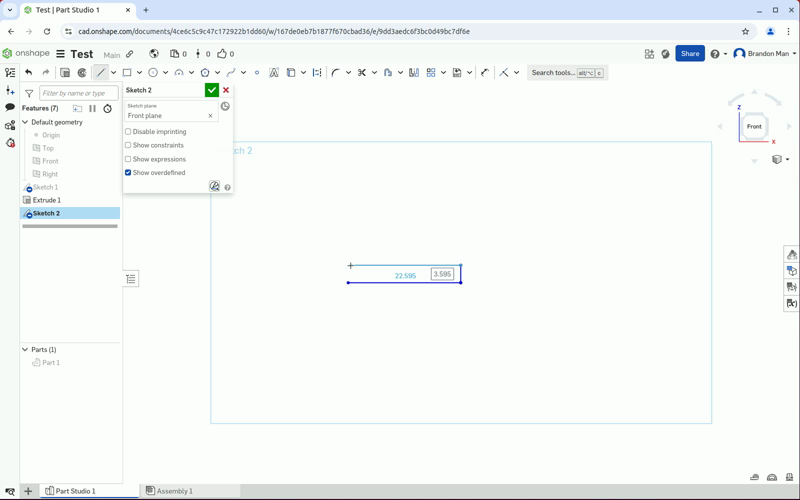
key_up(shift)
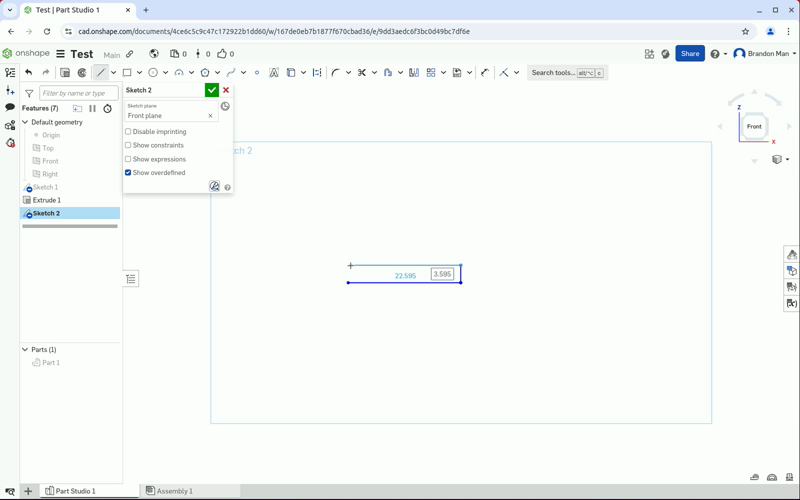
mouse_move(380, 265)
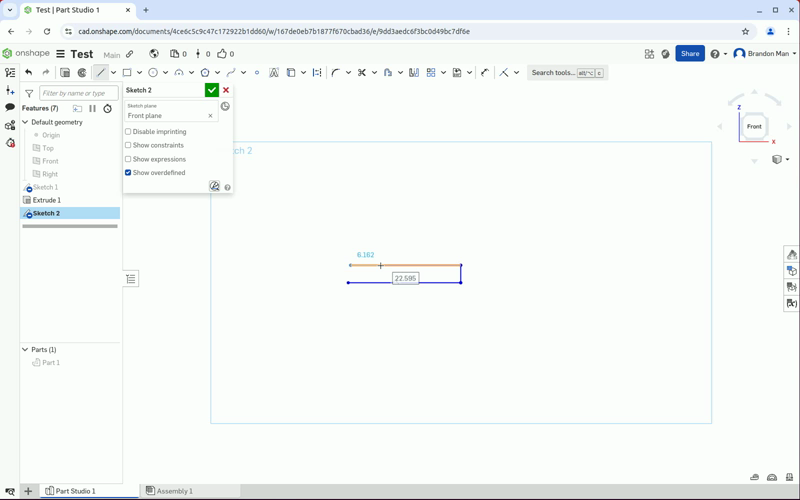
key_down(shift)
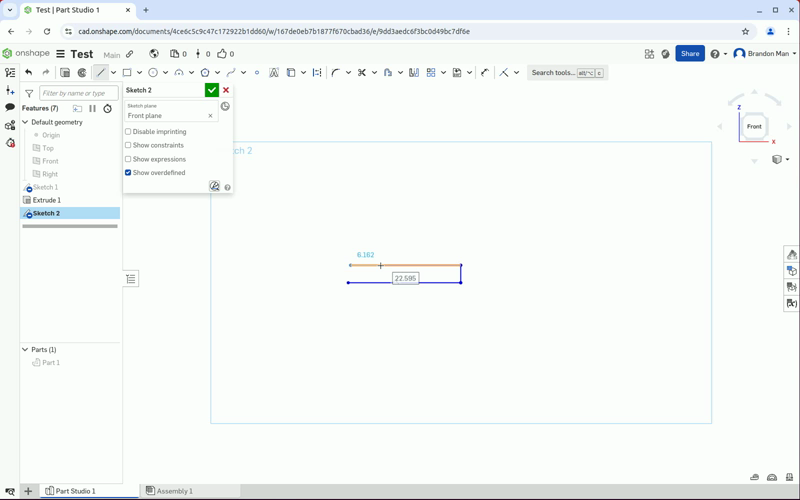
mouse_move(348, 282)
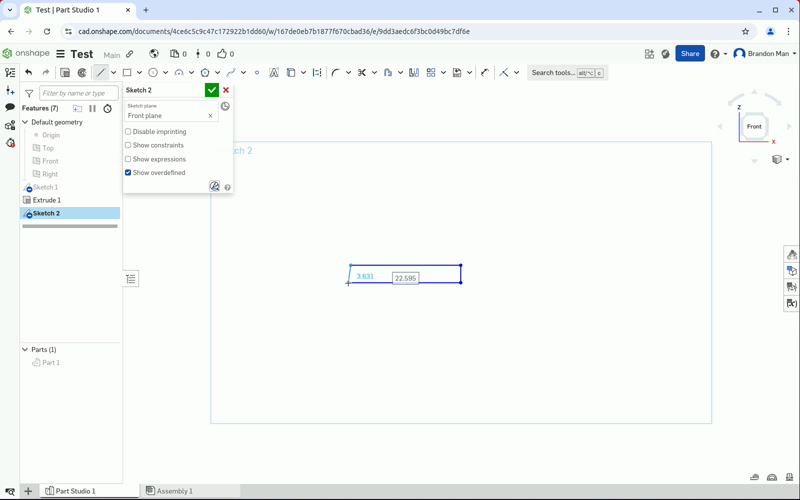
key_up(shift)
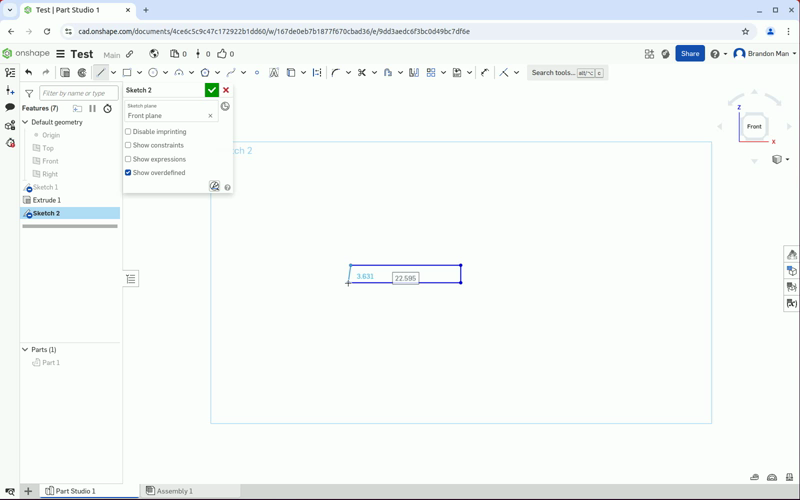
click(348, 282)
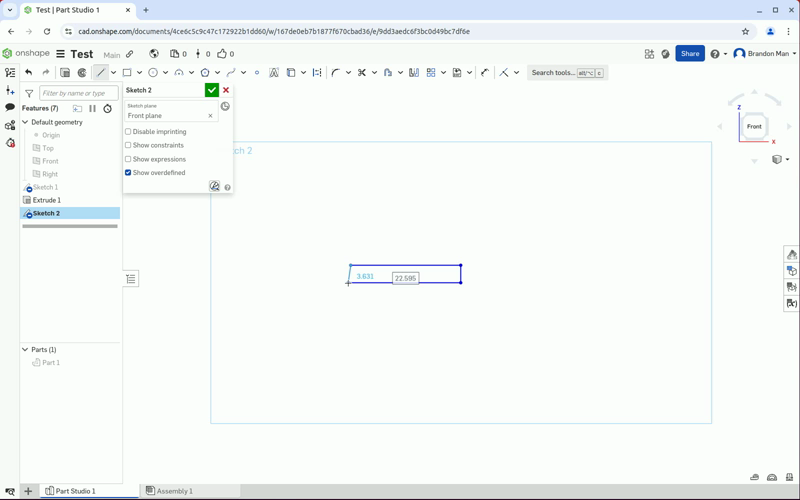
key(esc)
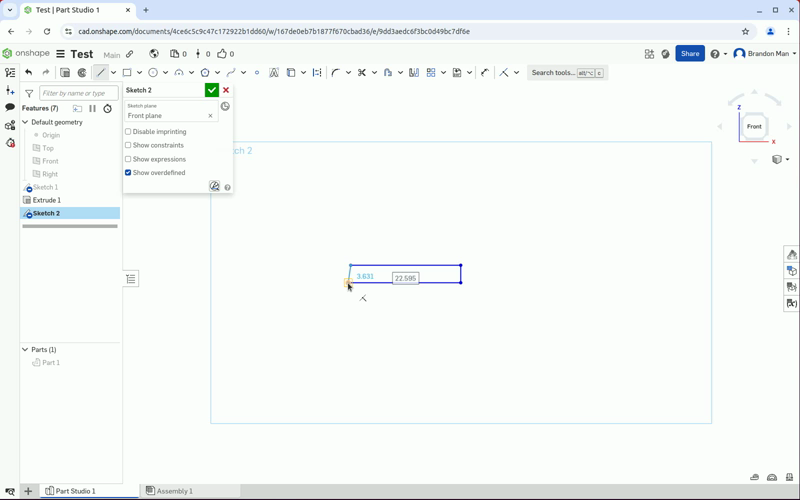
mouse_move(371, 269)
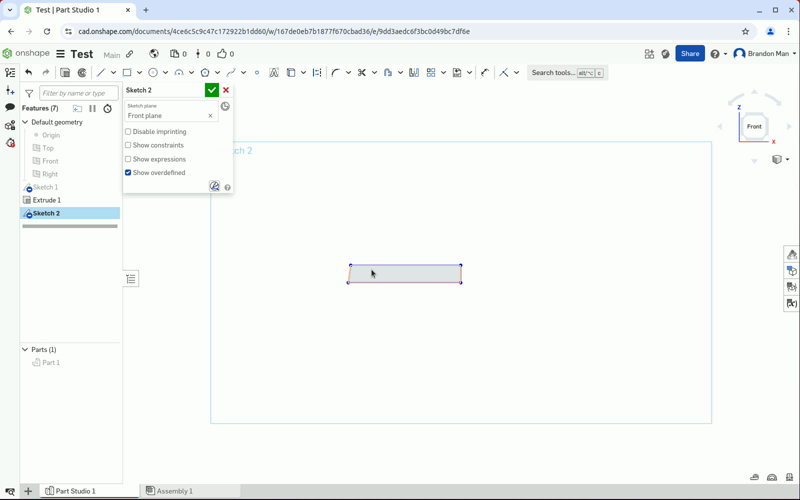
click(371, 269)
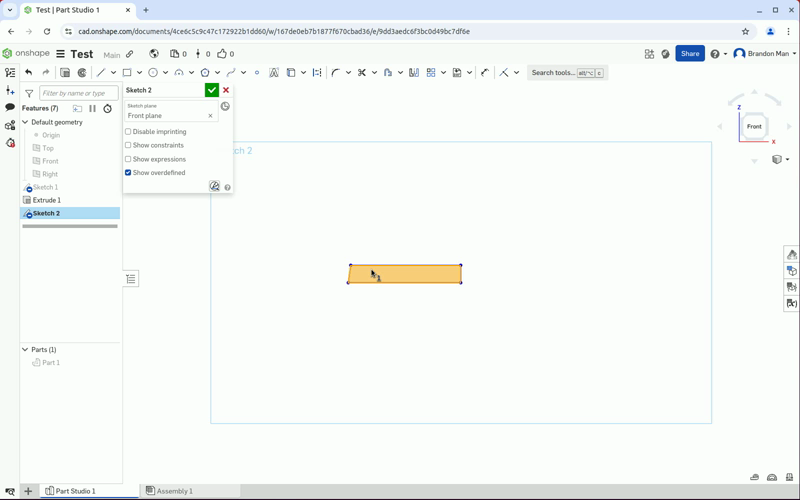
mouse_move(73, 352)
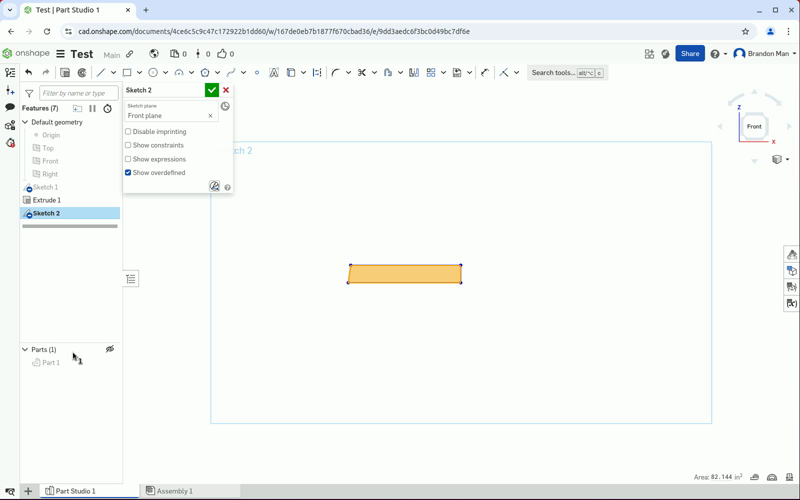
key(shift+y)
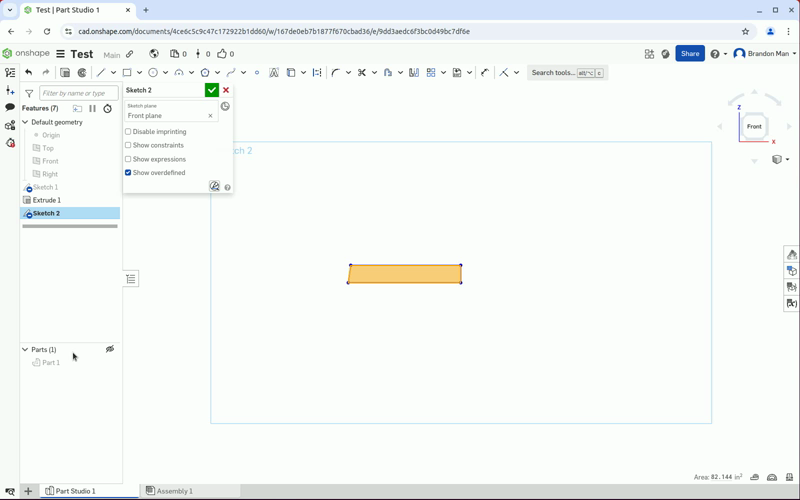
key(shift+e)
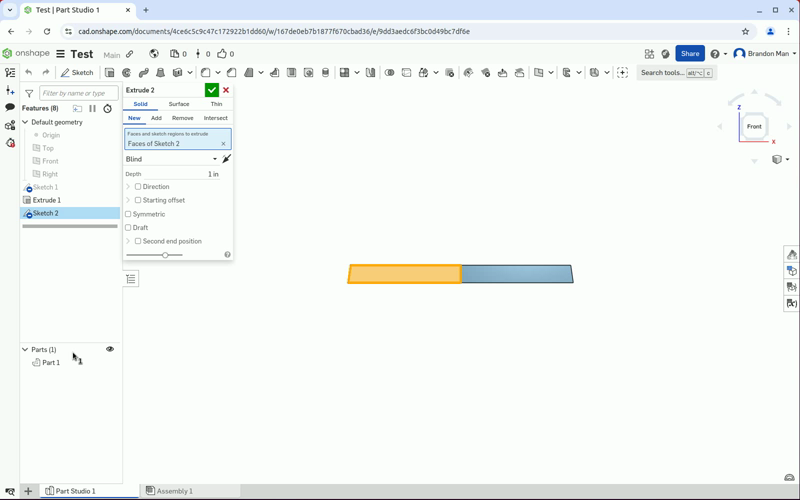
mouse_move(143, 106)
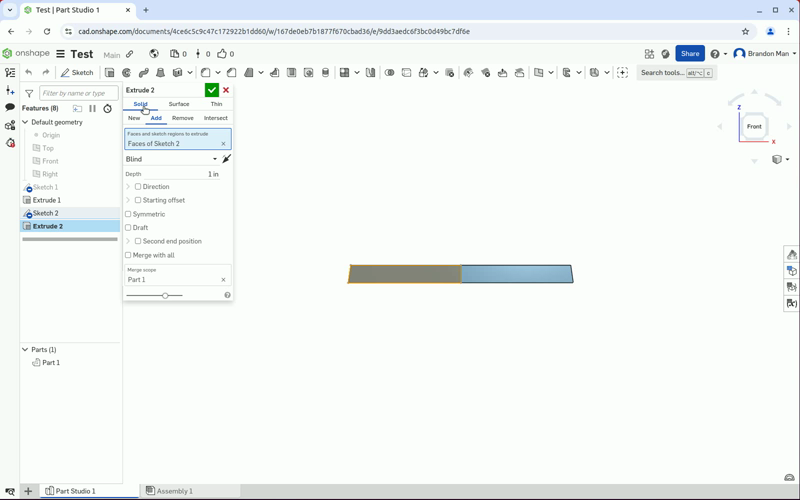
click(143, 106)
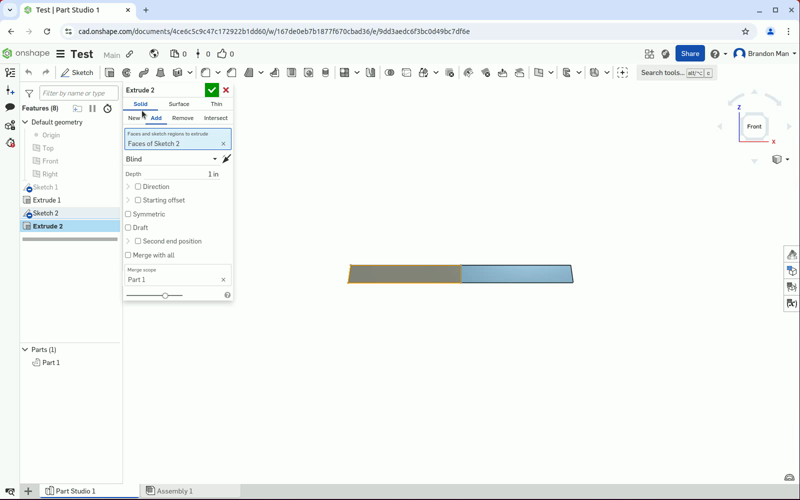
mouse_move(137, 120)
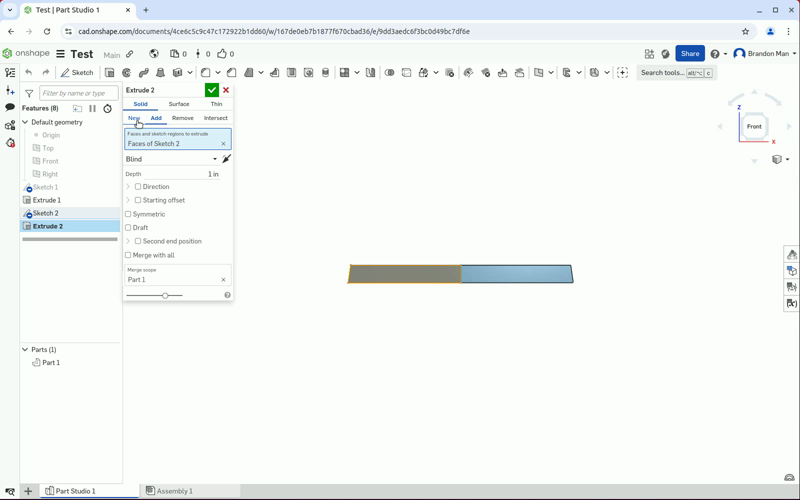
click(137, 120)
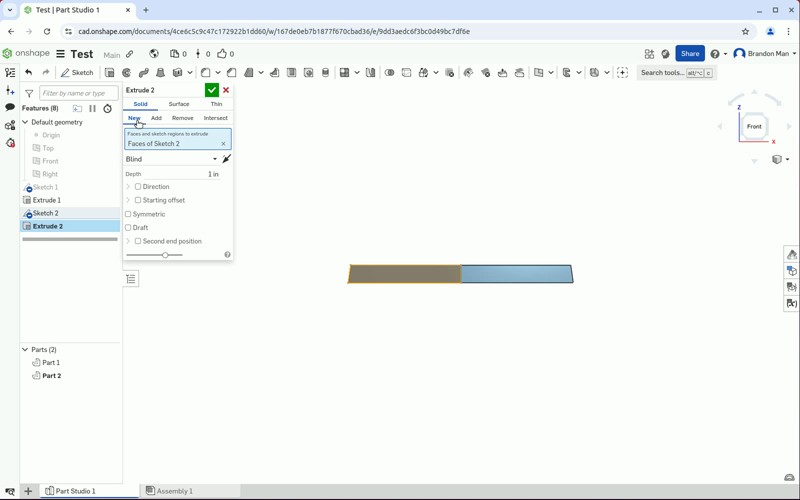
key(tab, 4)
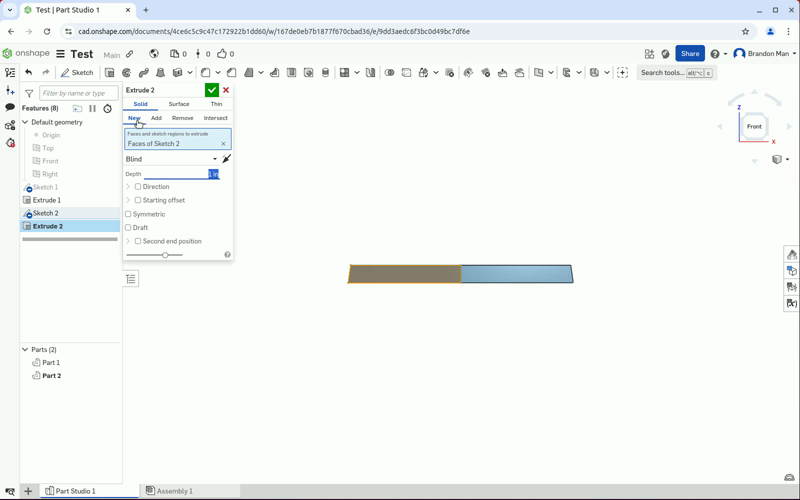
text(3.852)
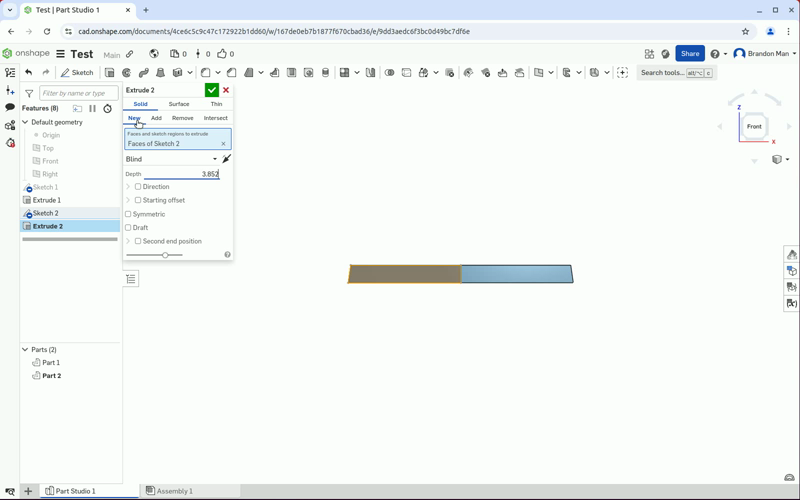
key(tab, 3)
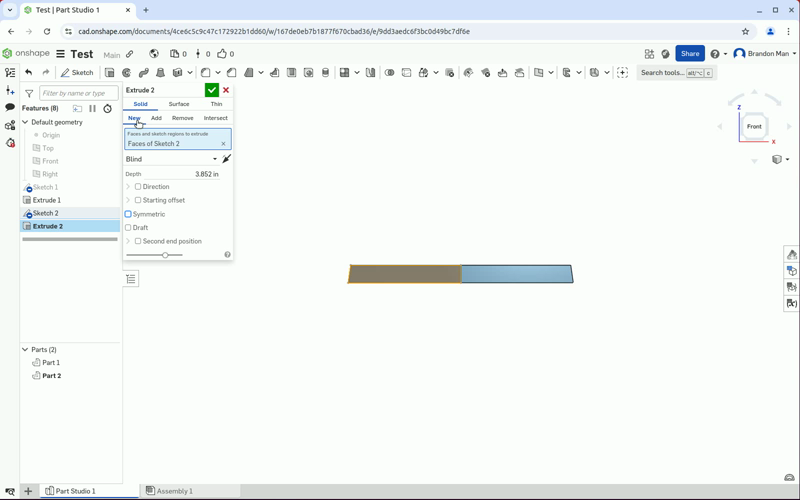
key(space)
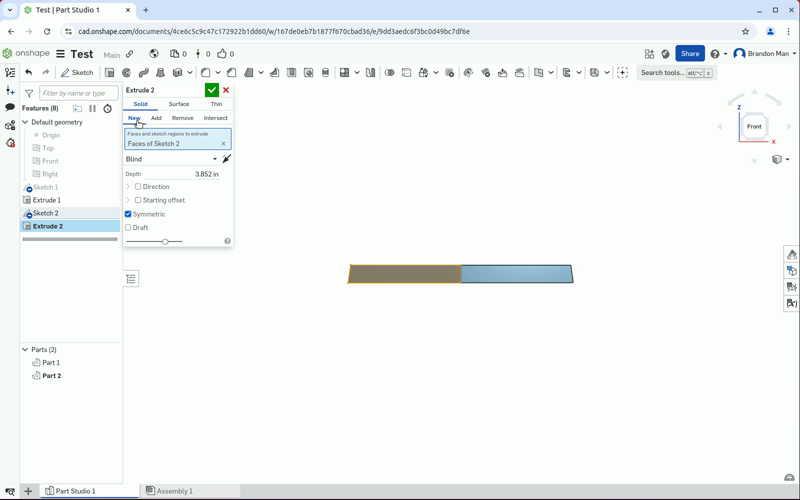
key(enter)
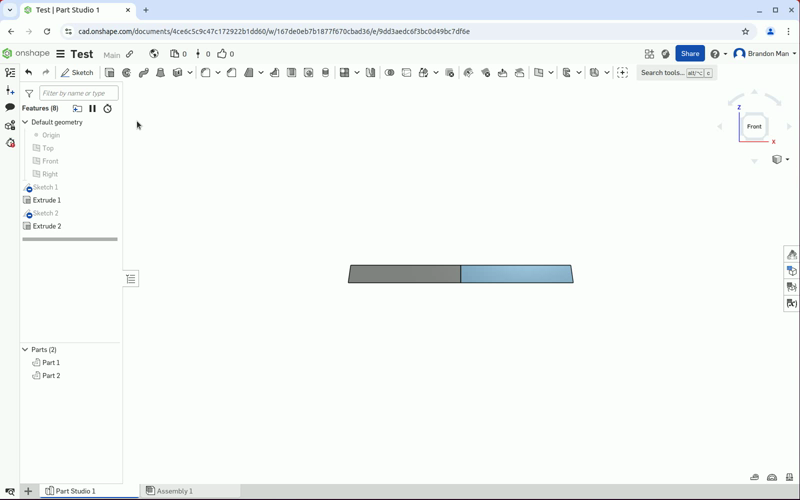
key(shift+h)
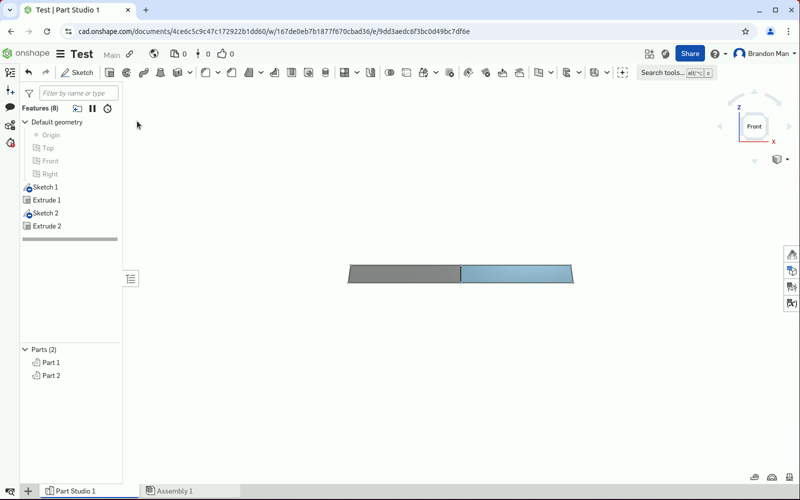
key(shift+h)
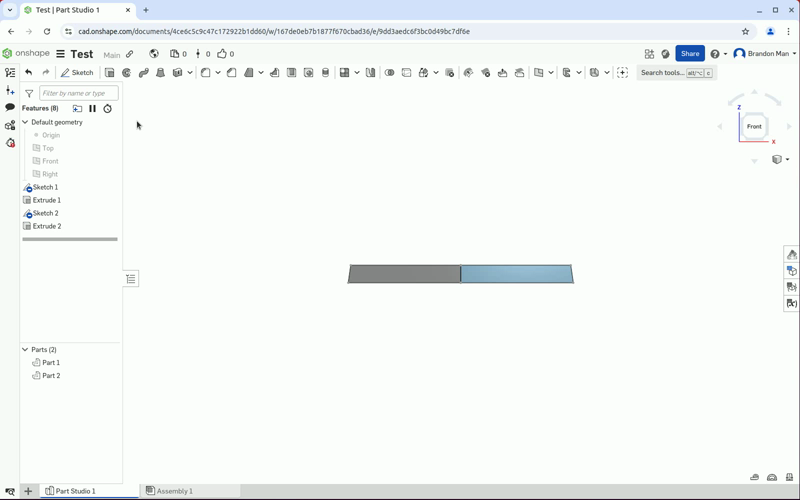
key(shift+7)
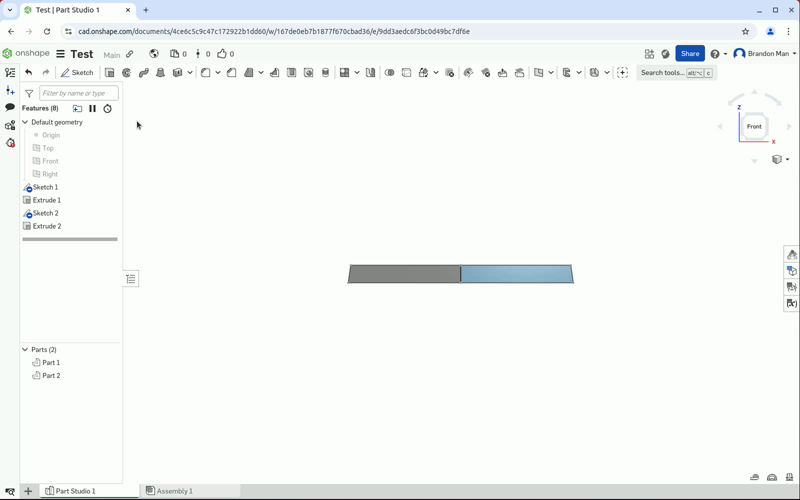
key(left, 2)
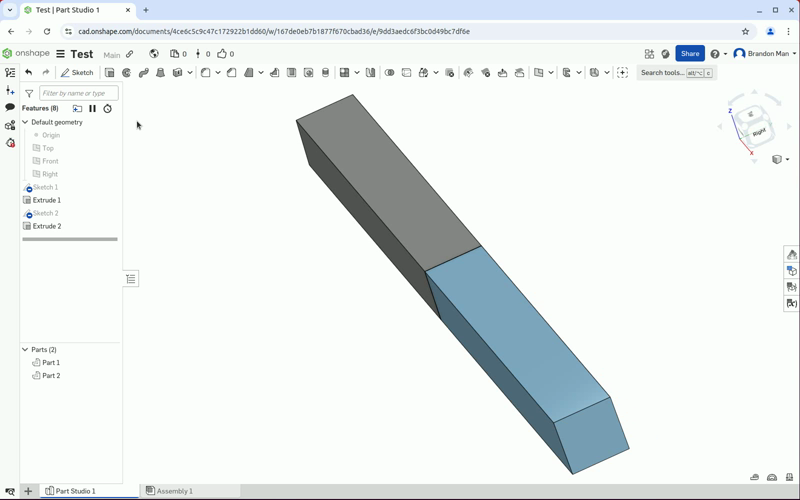
key(down, 2)
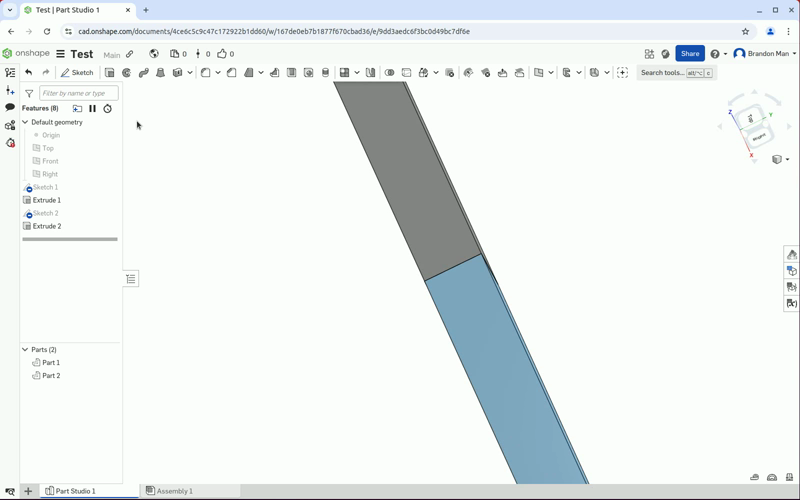
key(up, 2)
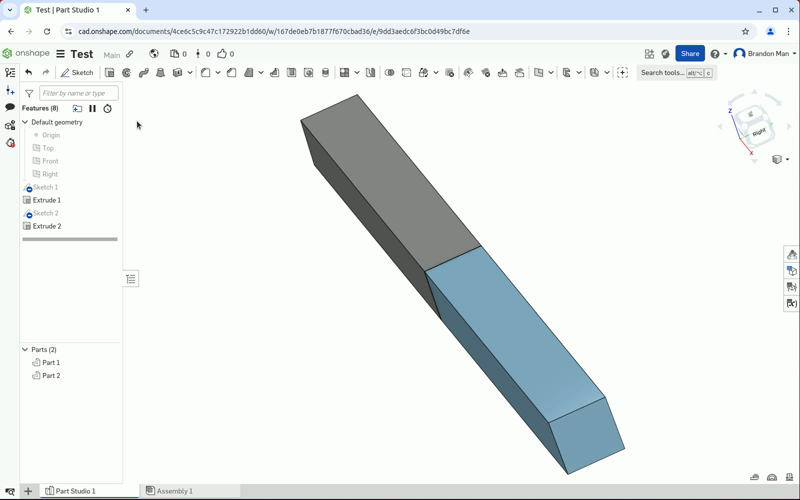
key(right, 2)
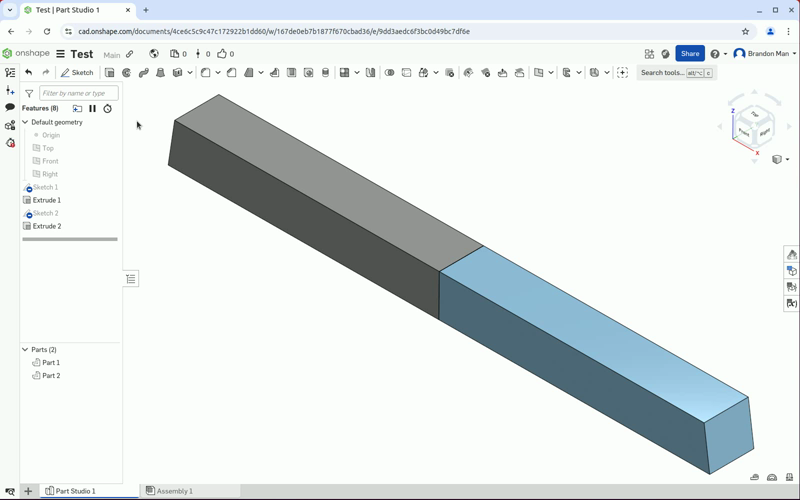
mouse_move(73, 189)
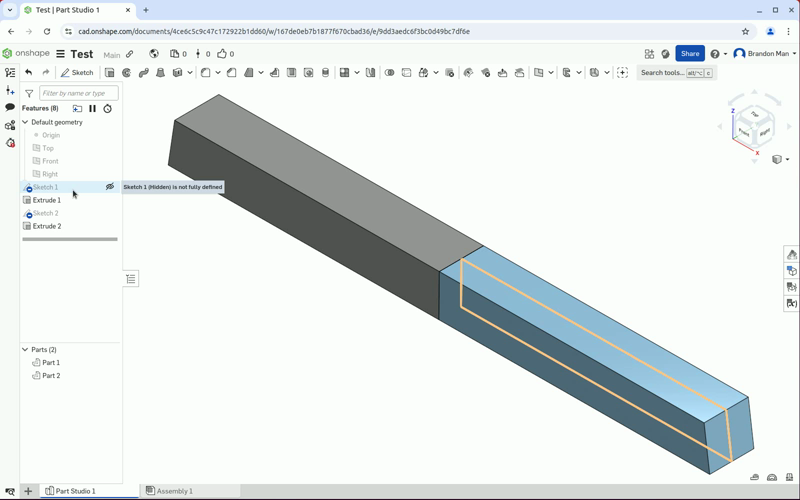
click(73, 189)